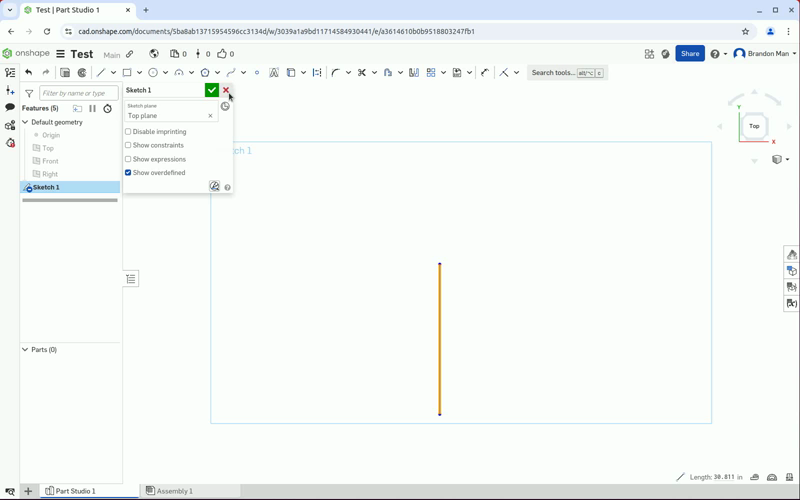
key(shift+h)
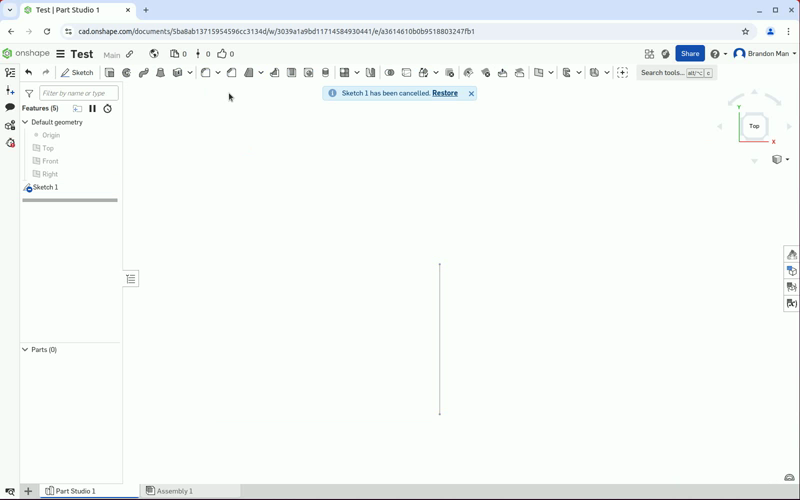
key(shift+s)
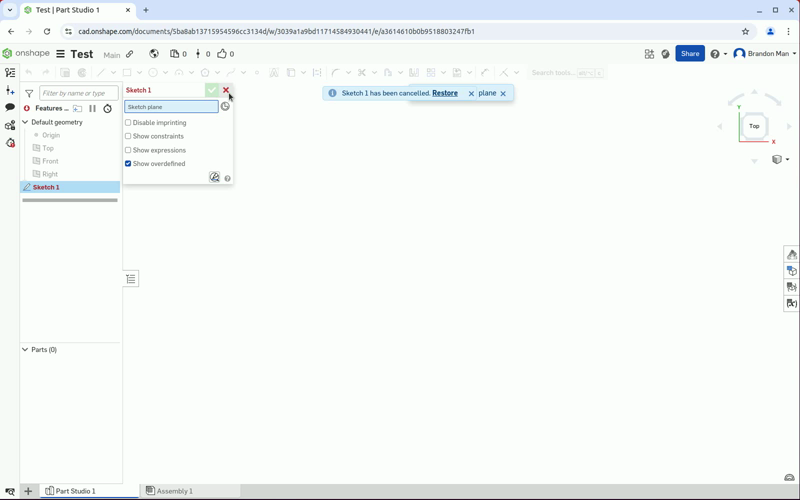
mouse_move(73, 150)
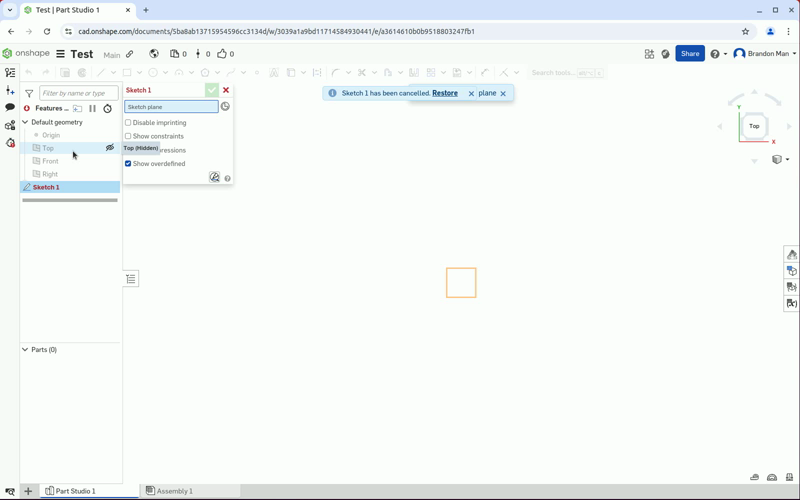
click(73, 150)
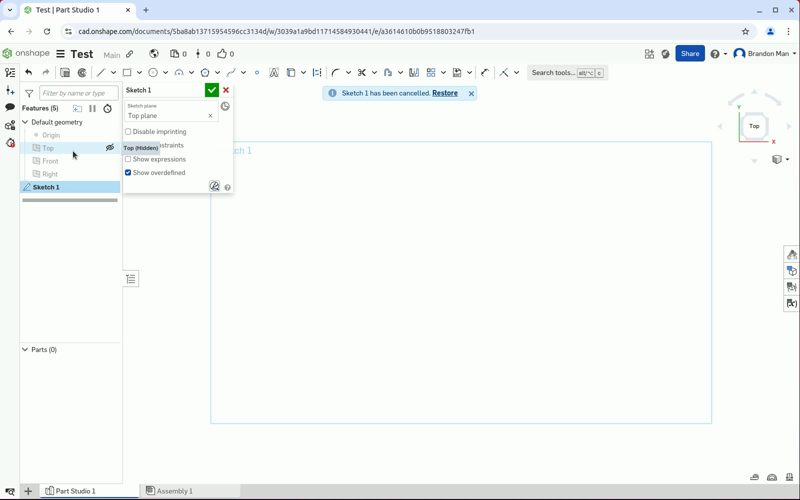
mouse_move(73, 352)
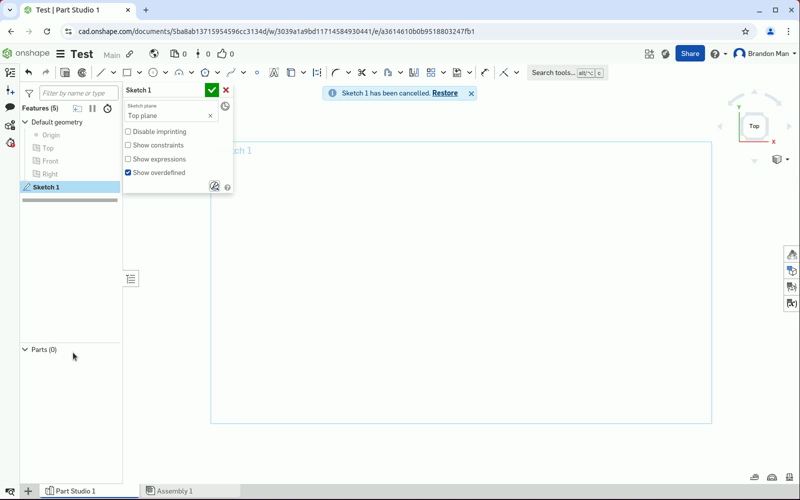
key(y)
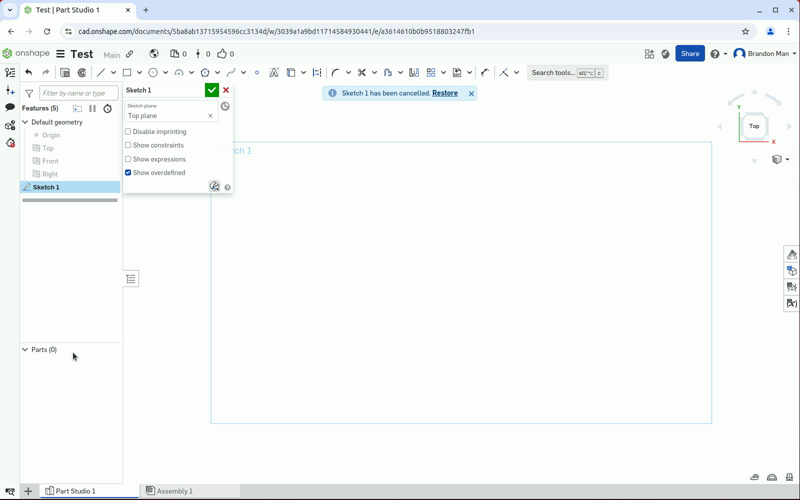
key(l)
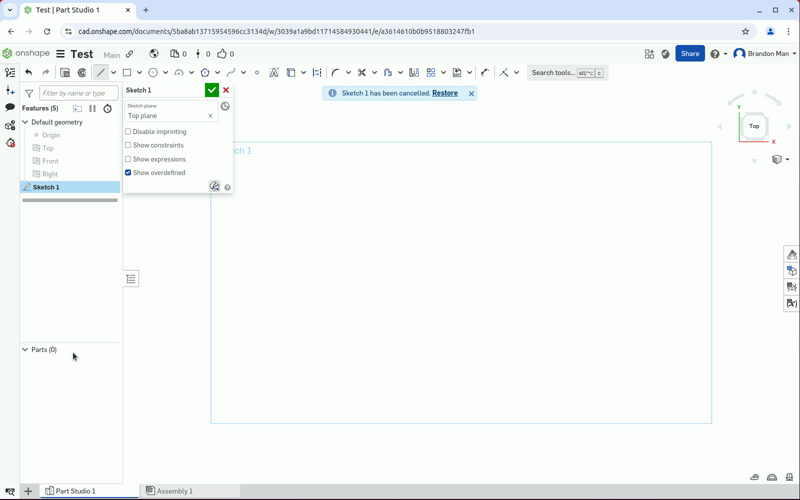
key_down(shift)
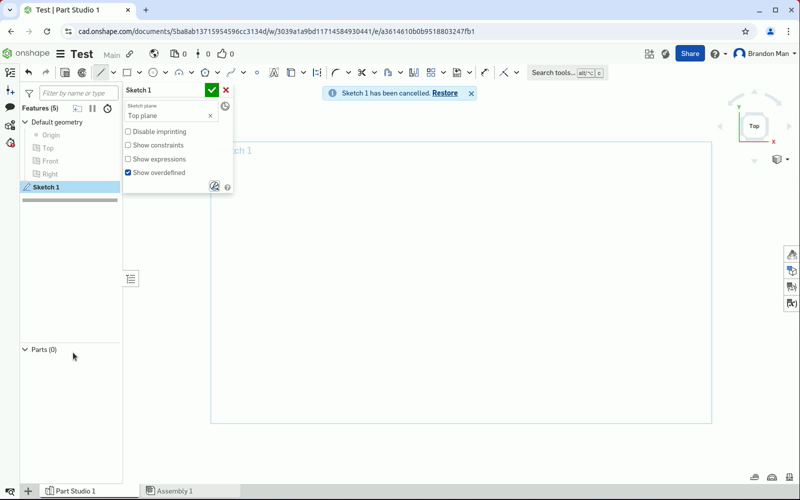
mouse_move(348, 170)
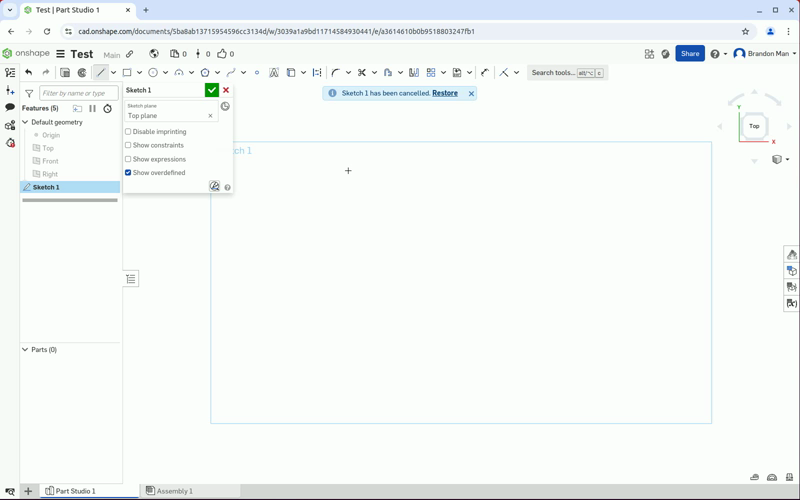
click(348, 170)
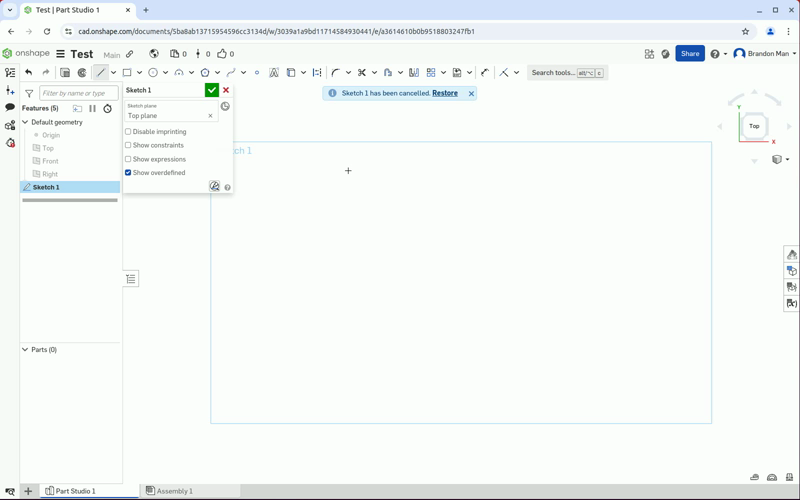
key_up(shift)
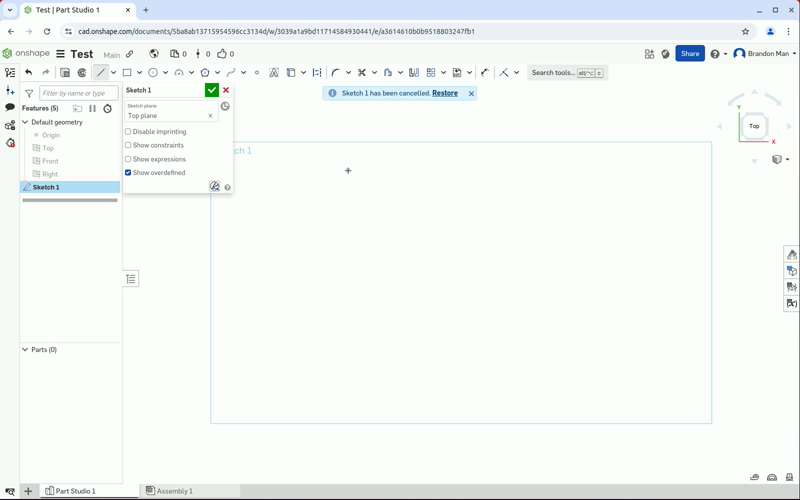
key_down(shift)
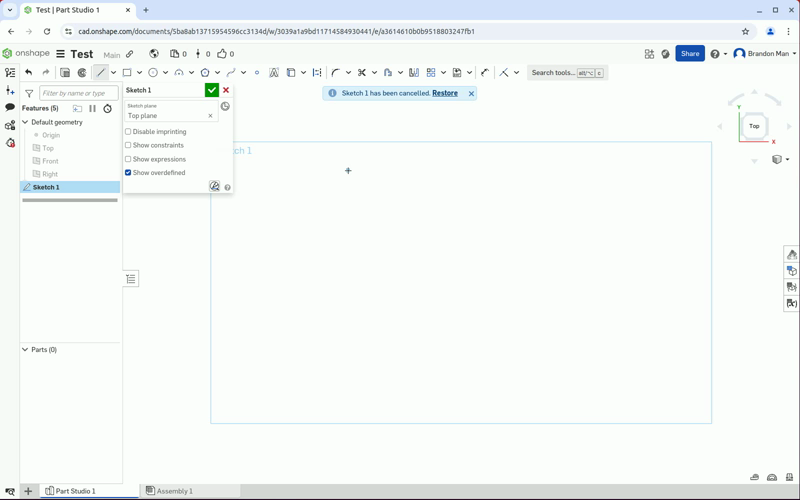
mouse_move(426, 283)
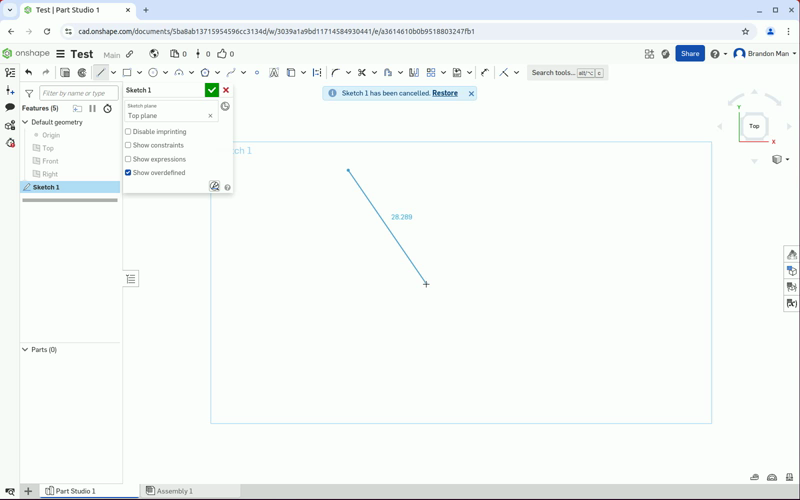
click(426, 283)
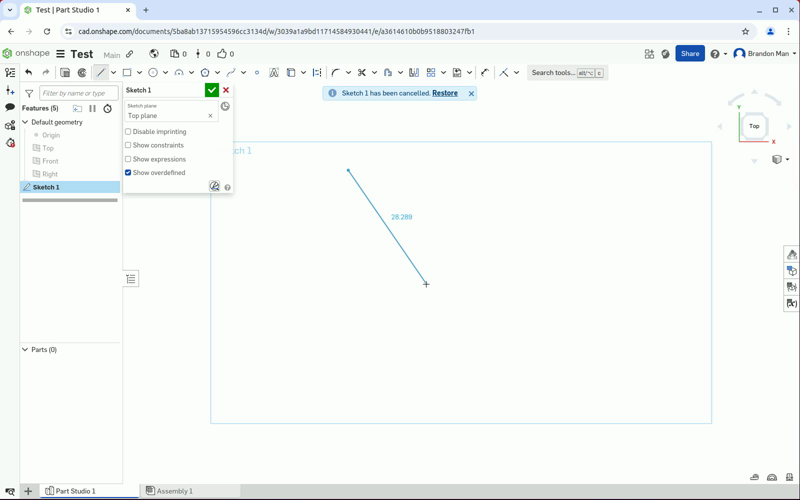
key_up(shift)
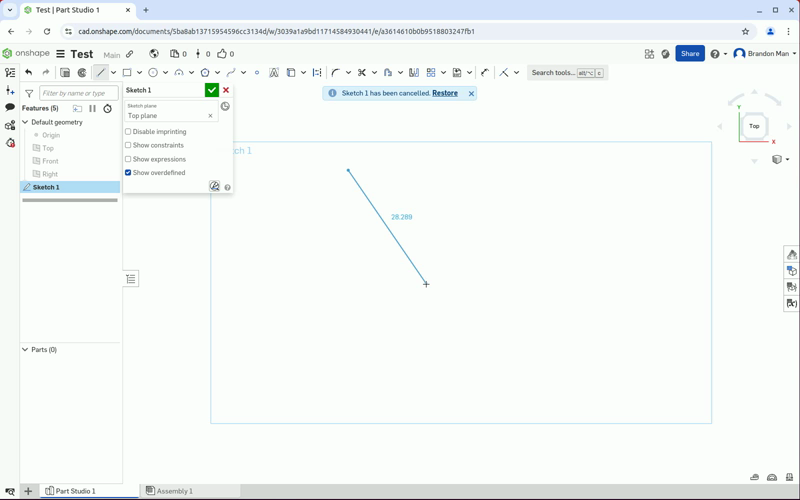
key_down(shift)
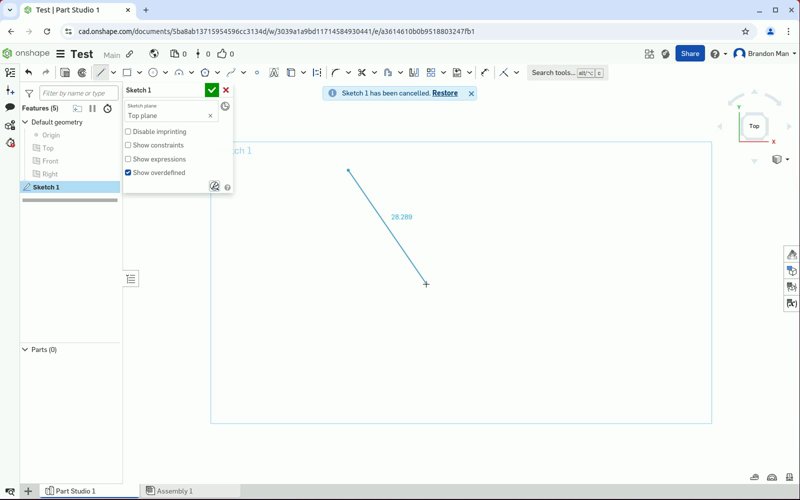
mouse_move(426, 394)
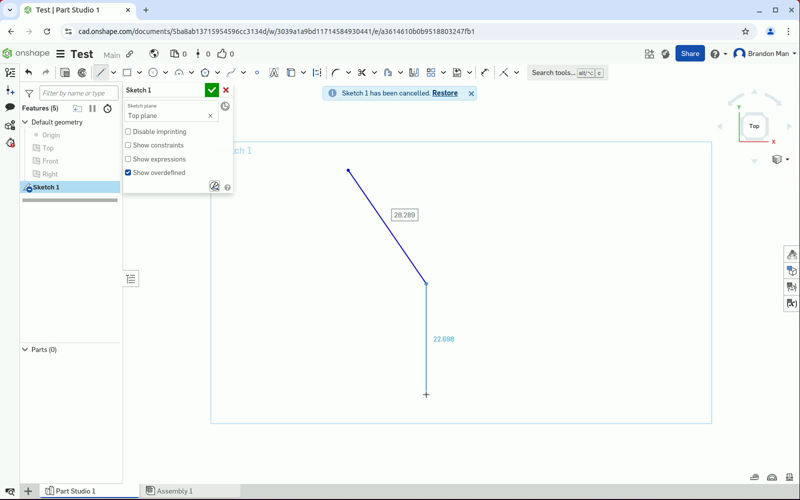
click(426, 394)
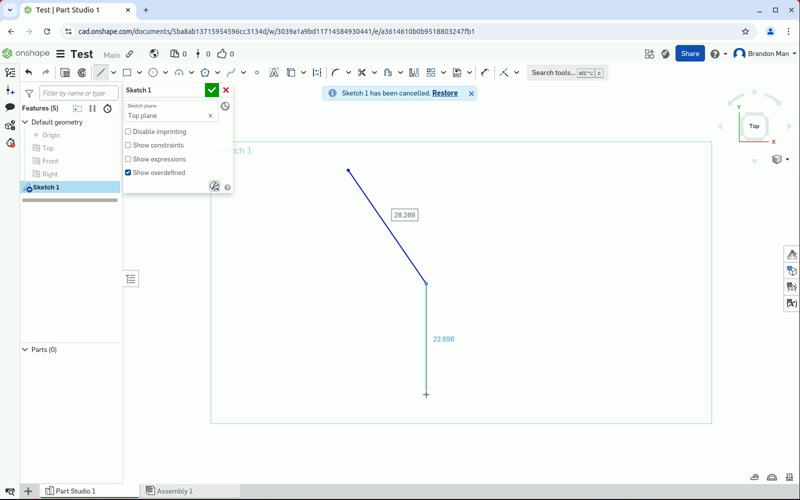
key_up(shift)
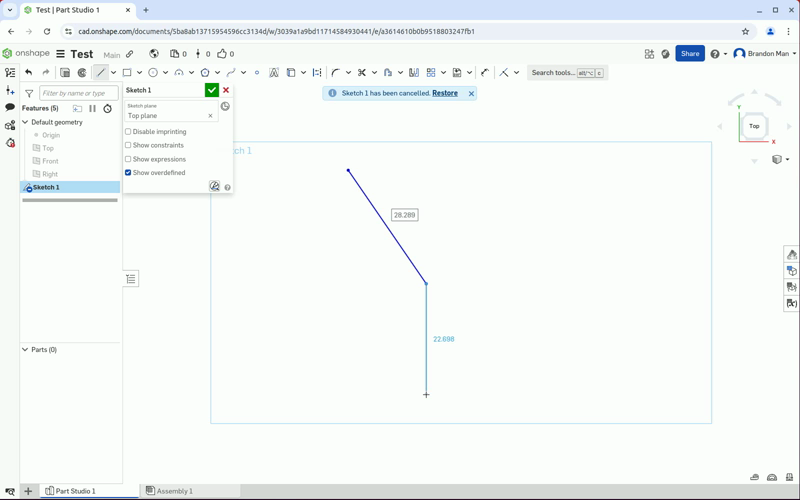
key_down(shift)
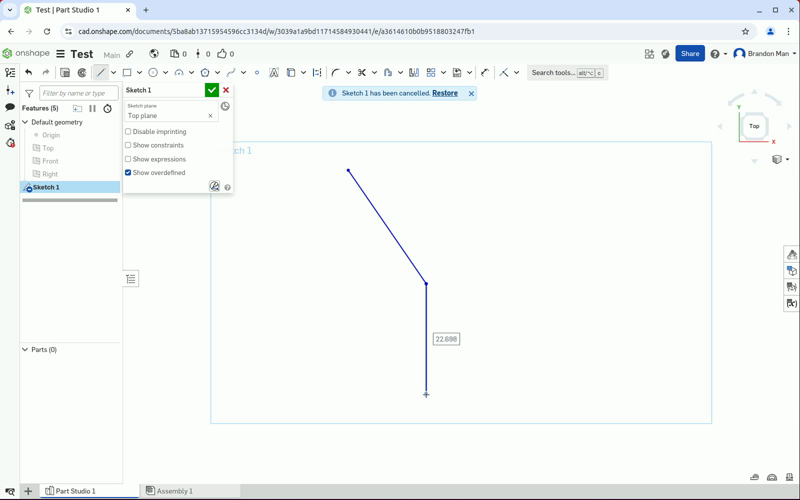
mouse_move(494, 394)
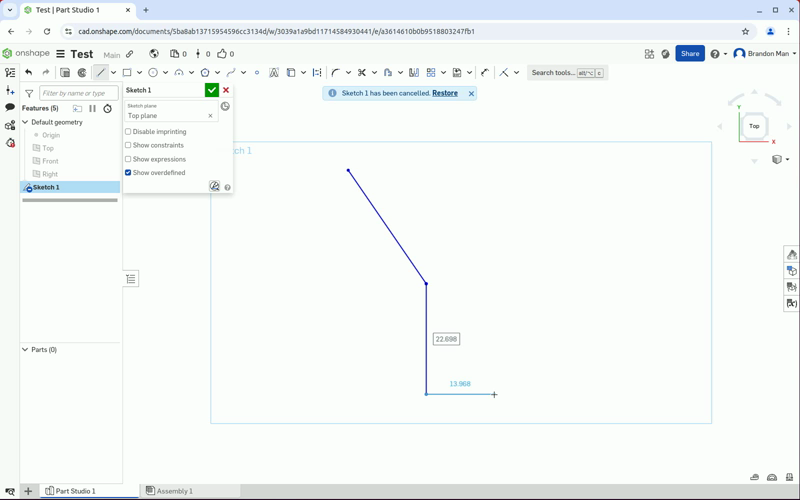
click(494, 394)
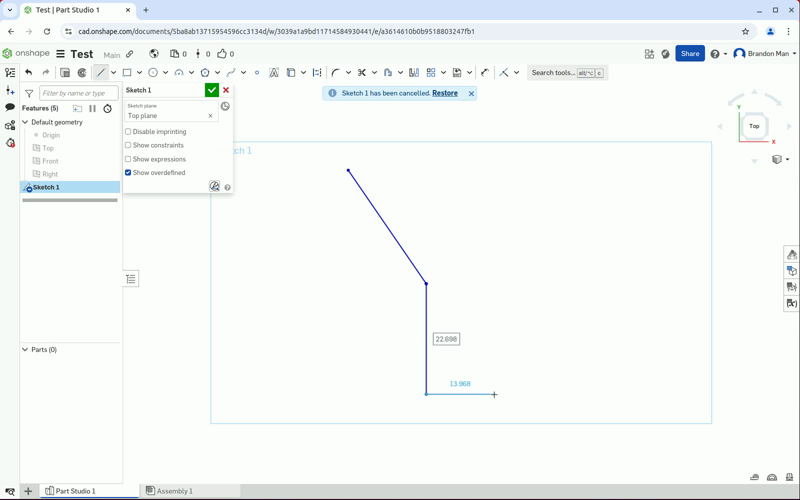
key_up(shift)
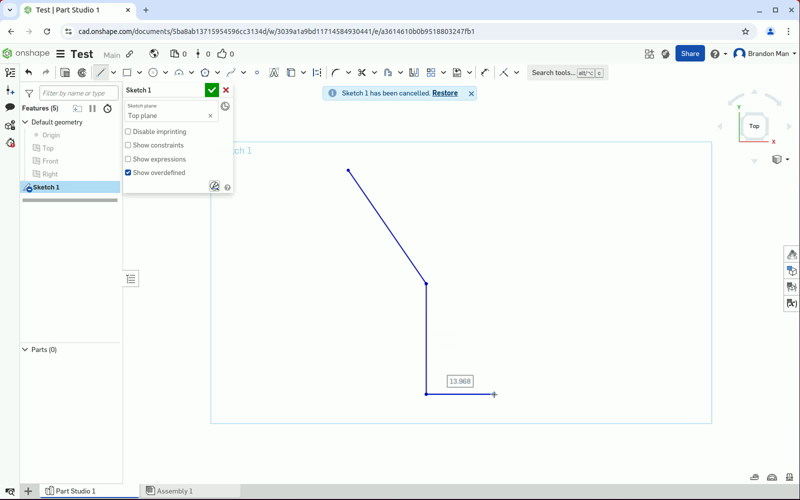
key_down(shift)
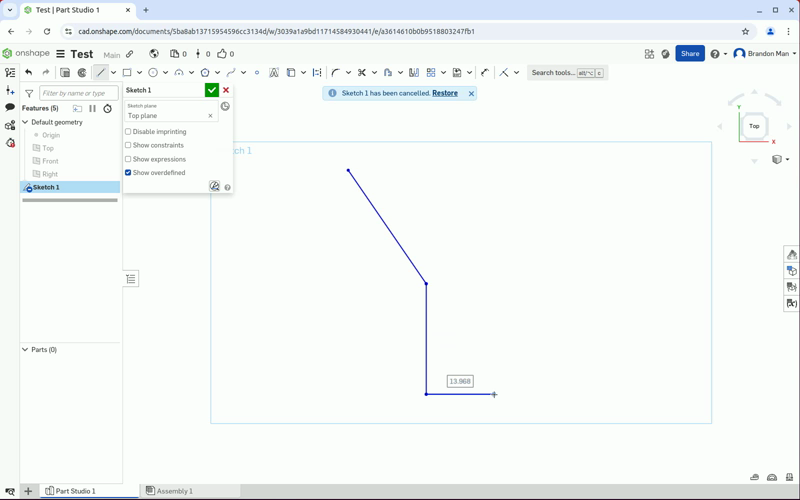
mouse_move(494, 283)
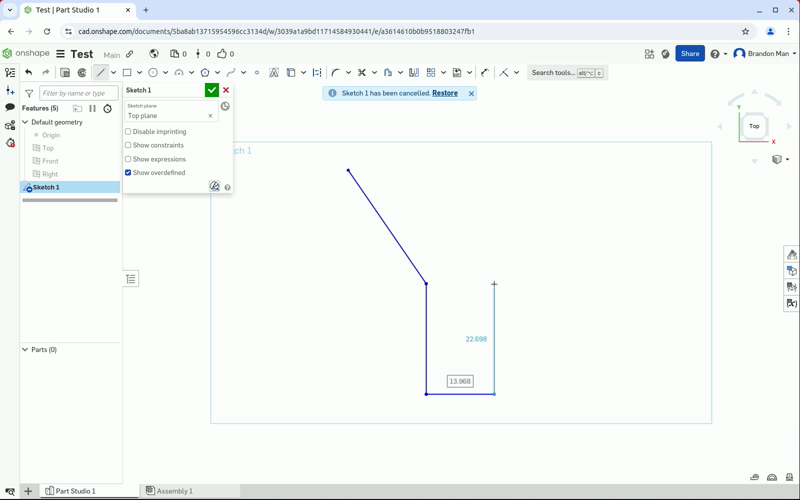
click(494, 283)
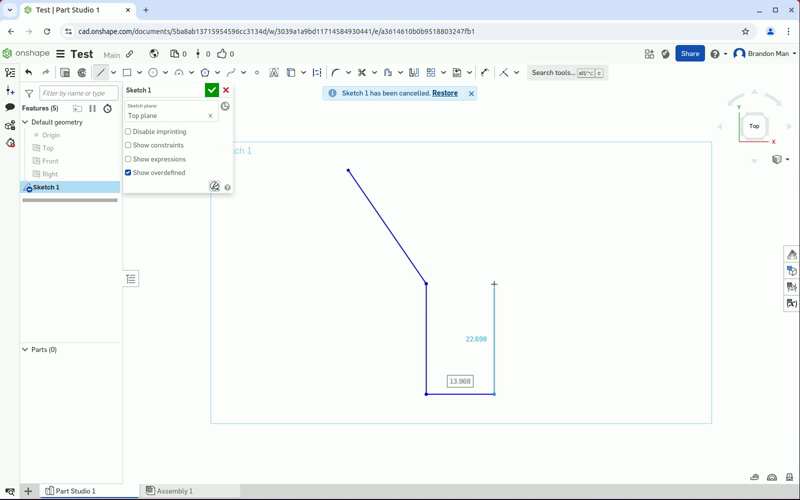
key_up(shift)
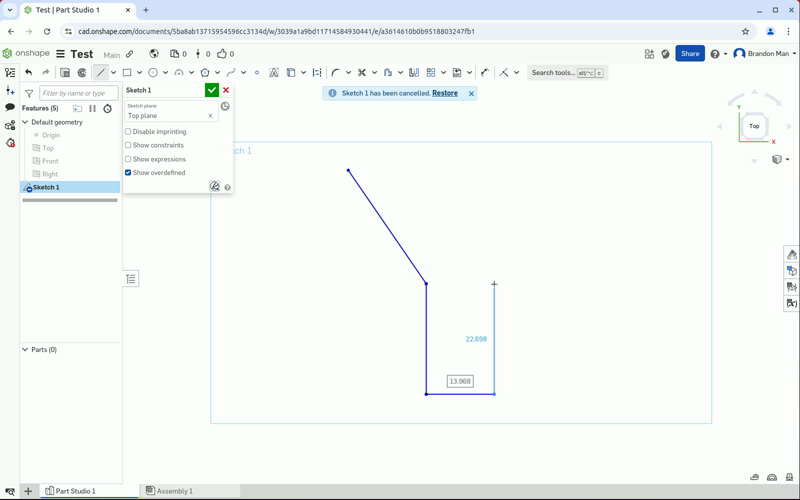
key_down(shift)
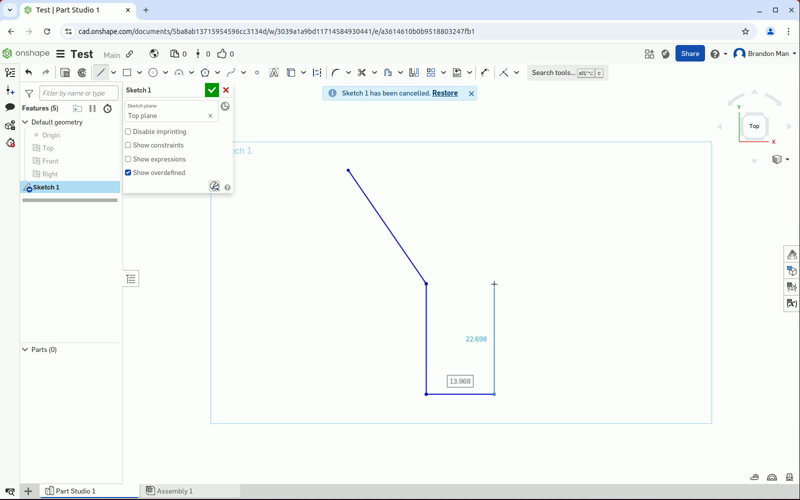
mouse_move(572, 170)
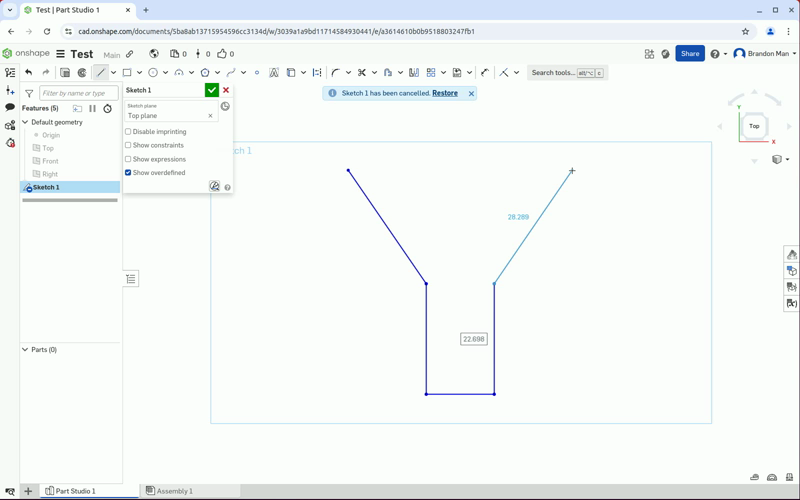
click(572, 170)
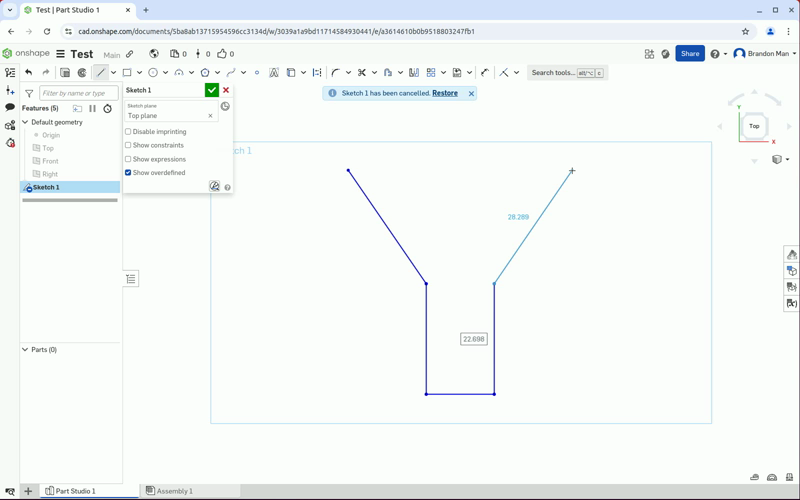
key_up(shift)
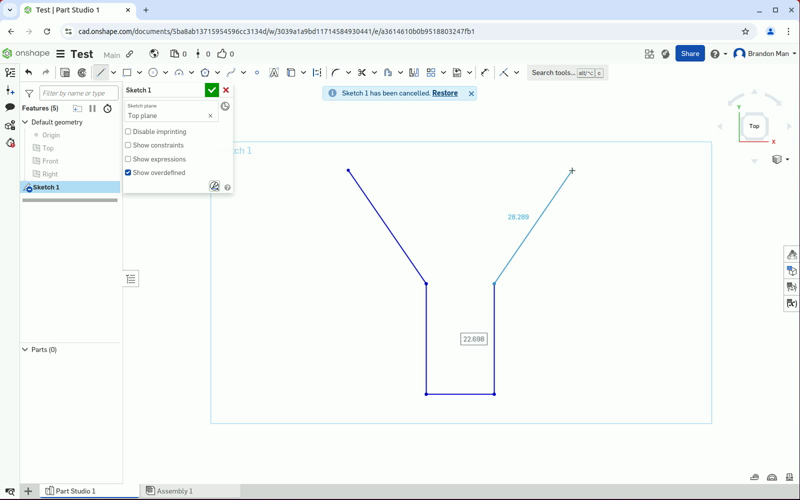
key_down(shift)
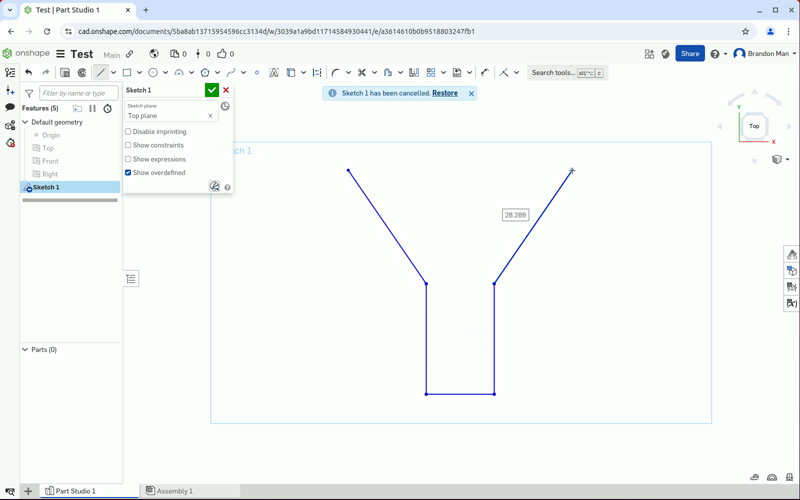
mouse_move(503, 170)
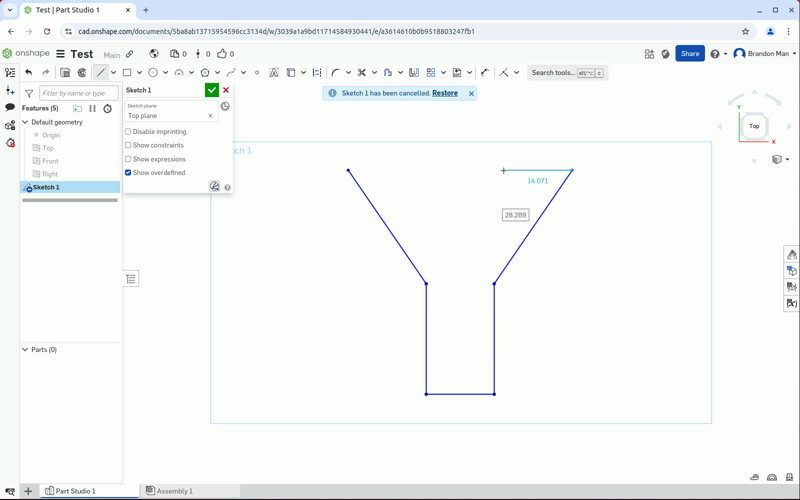
click(503, 170)
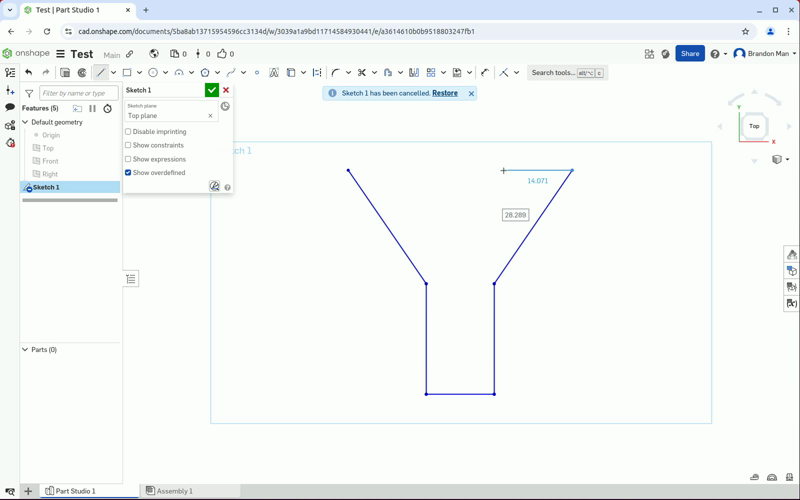
key_up(shift)
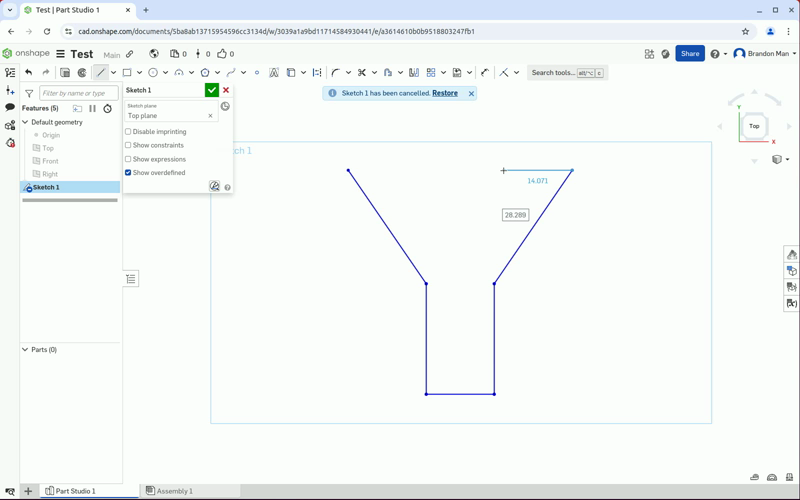
key_down(shift)
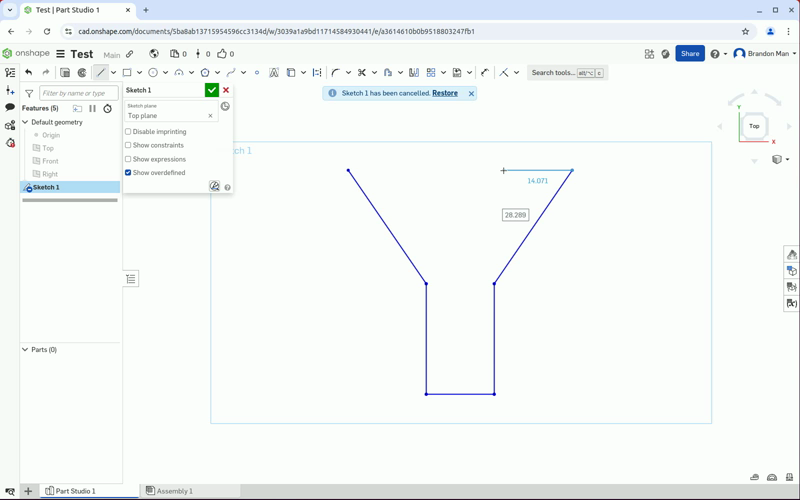
mouse_move(461, 236)
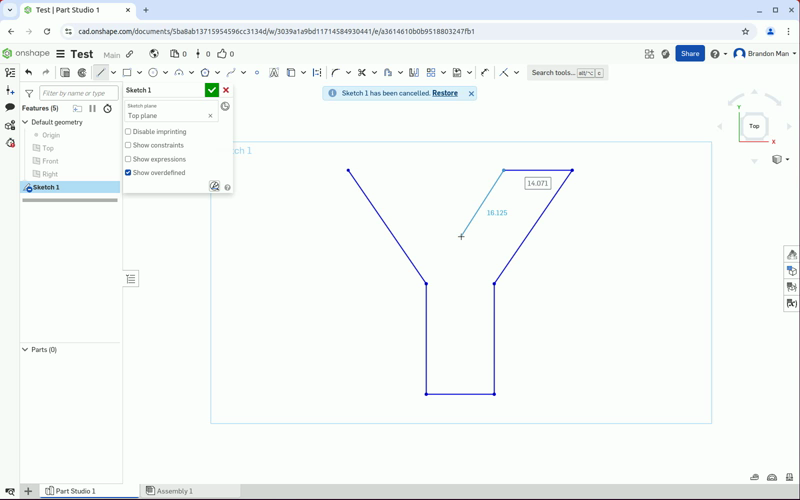
click(461, 236)
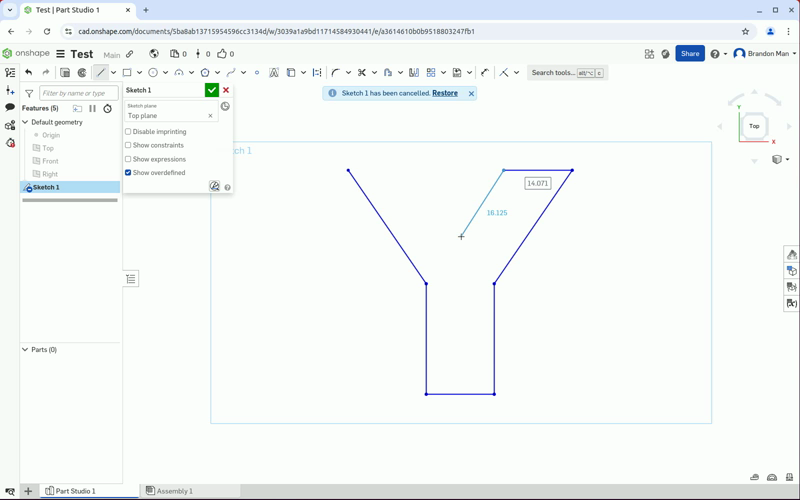
key_up(shift)
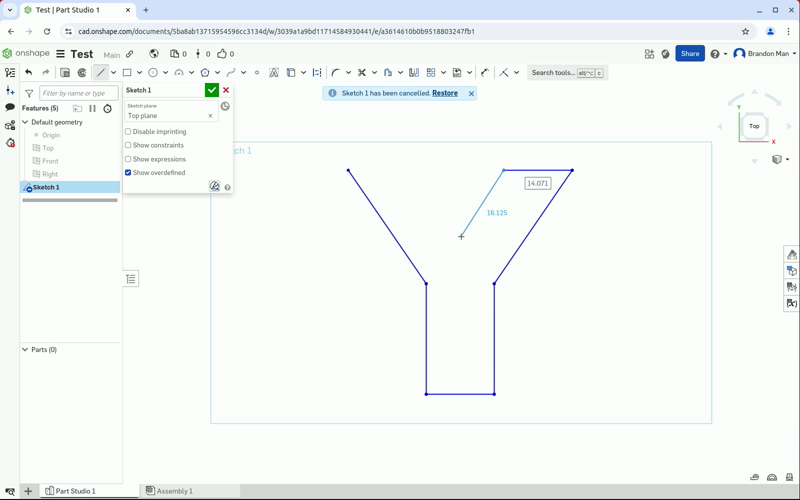
key_down(shift)
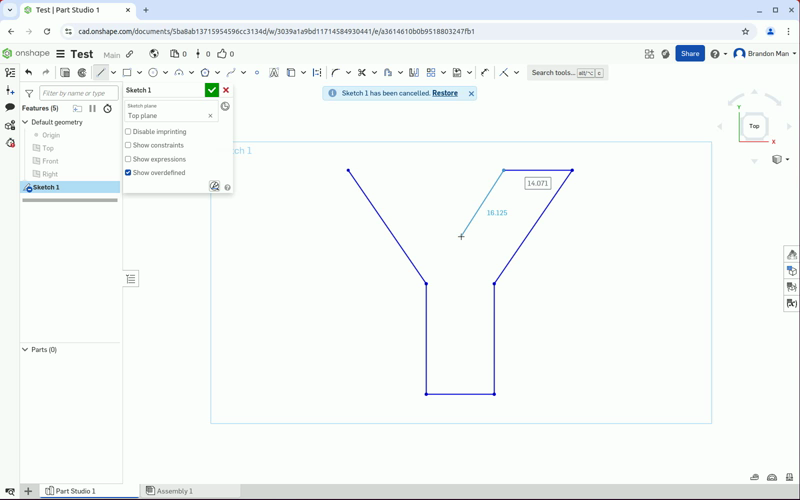
mouse_move(414, 170)
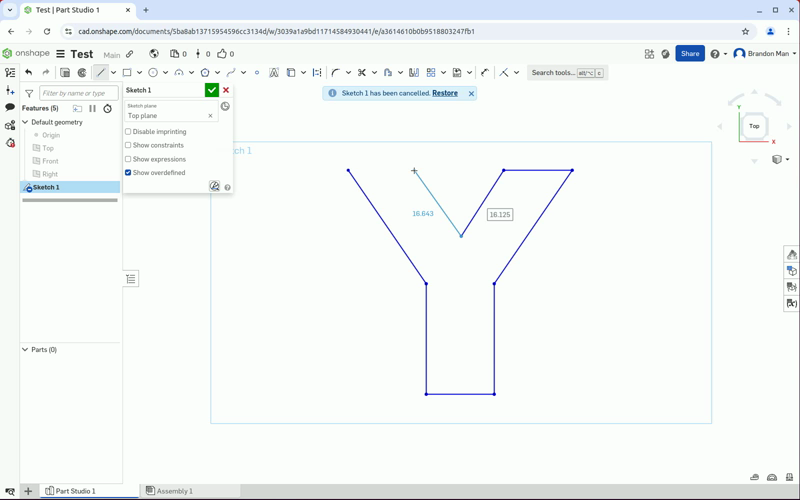
click(414, 170)
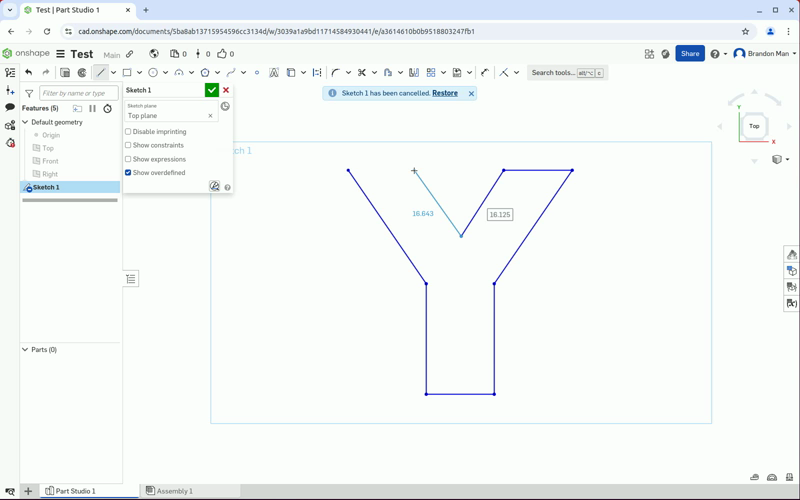
key_up(shift)
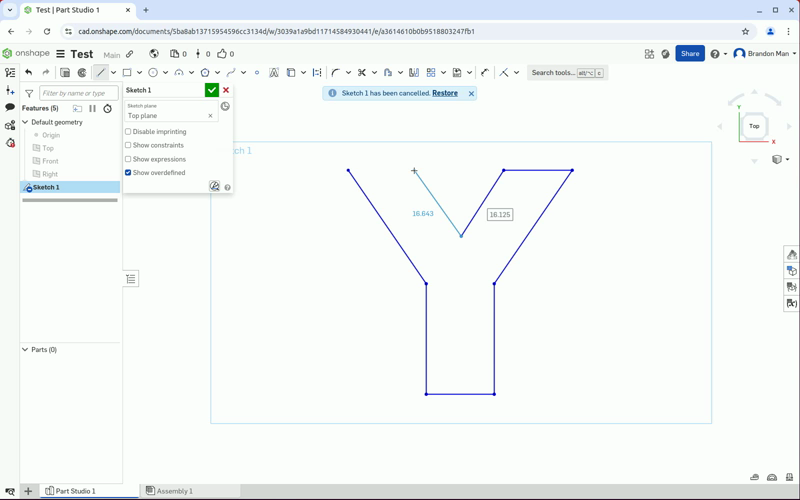
key_down(shift)
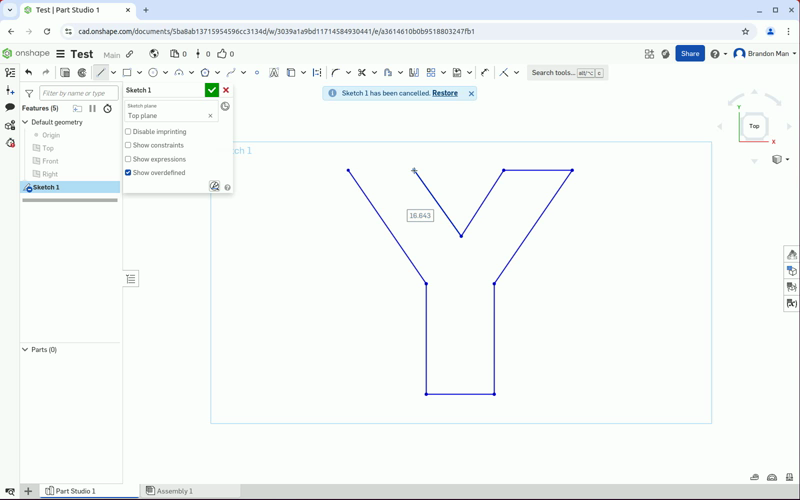
mouse_move(348, 170)
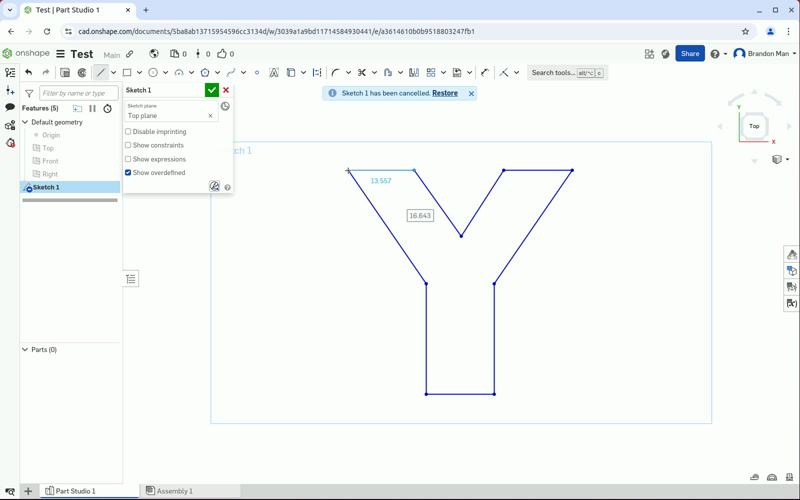
key_up(shift)
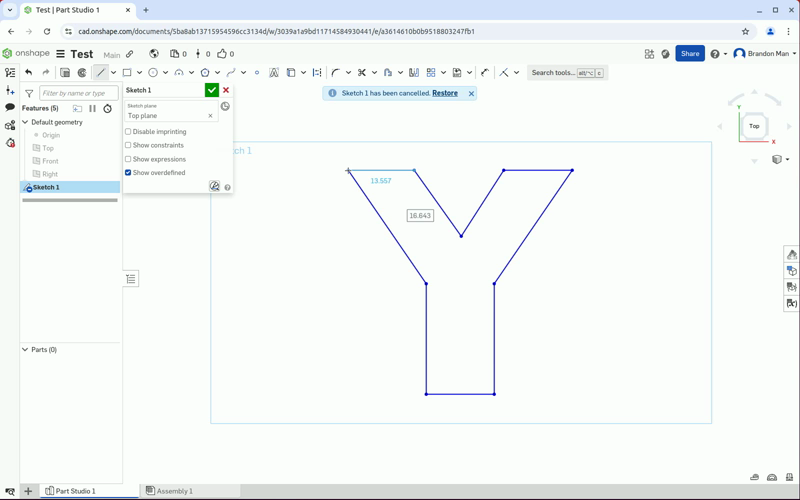
click(348, 170)
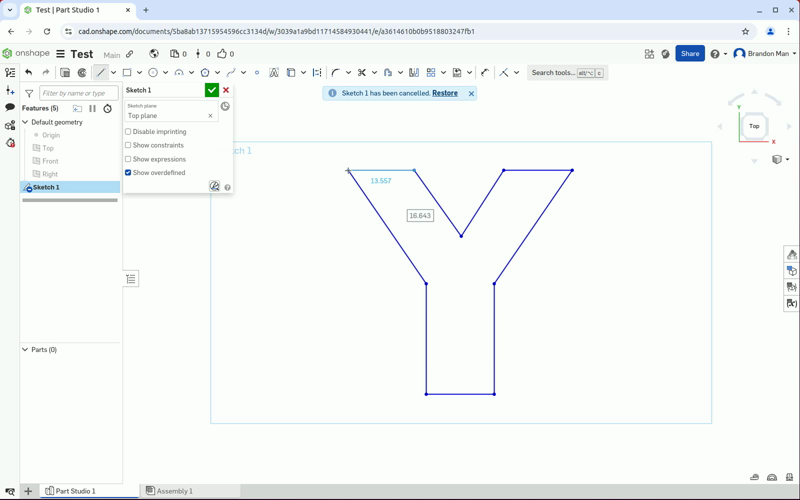
key(esc)
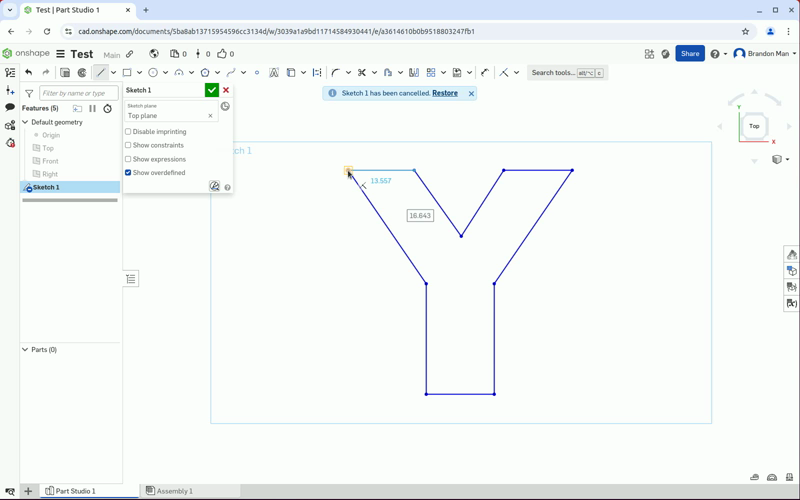
mouse_move(432, 251)
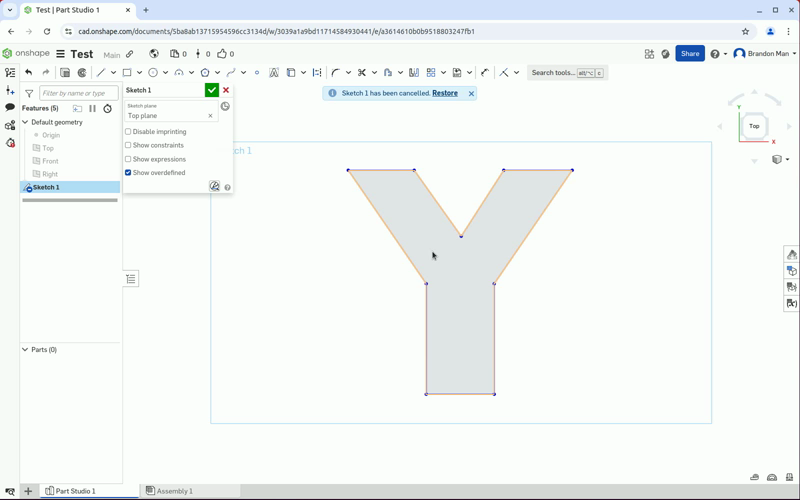
click(432, 251)
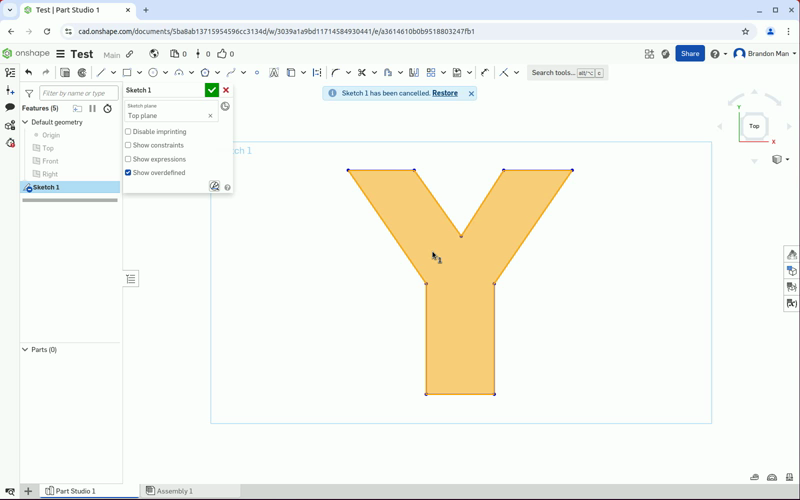
mouse_move(73, 352)
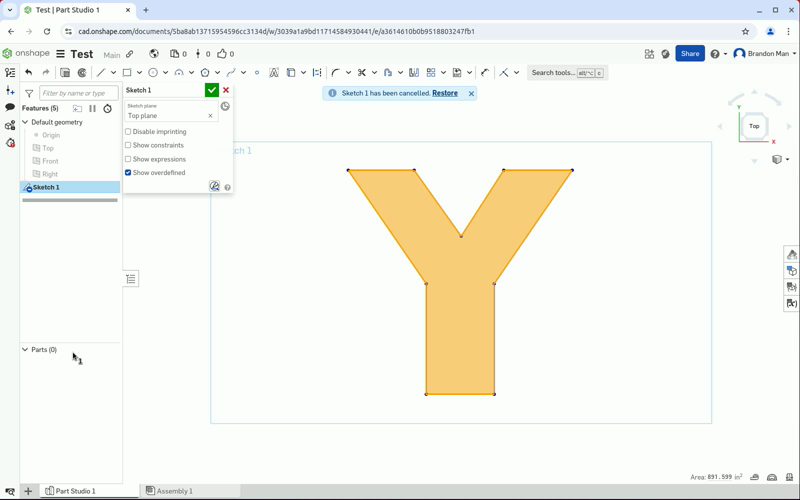
key(shift+y)
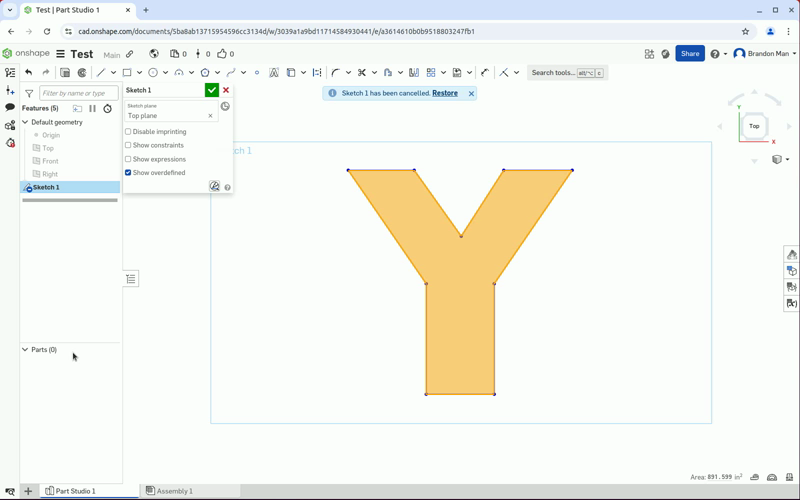
key(shift+e)
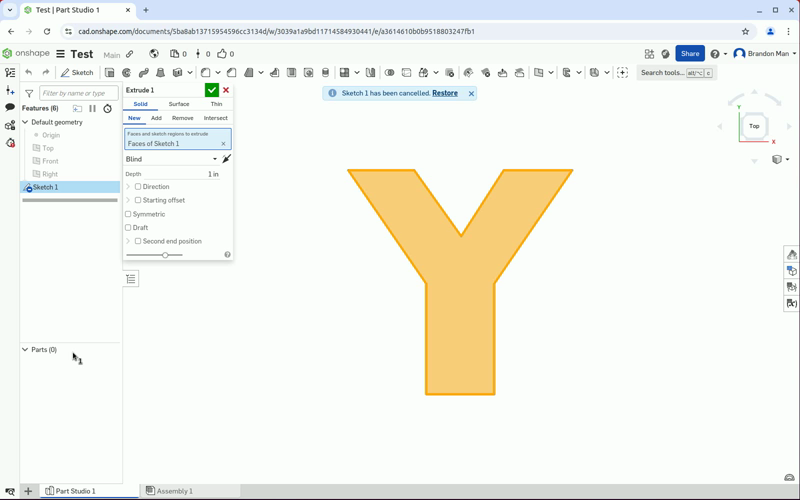
mouse_move(143, 106)
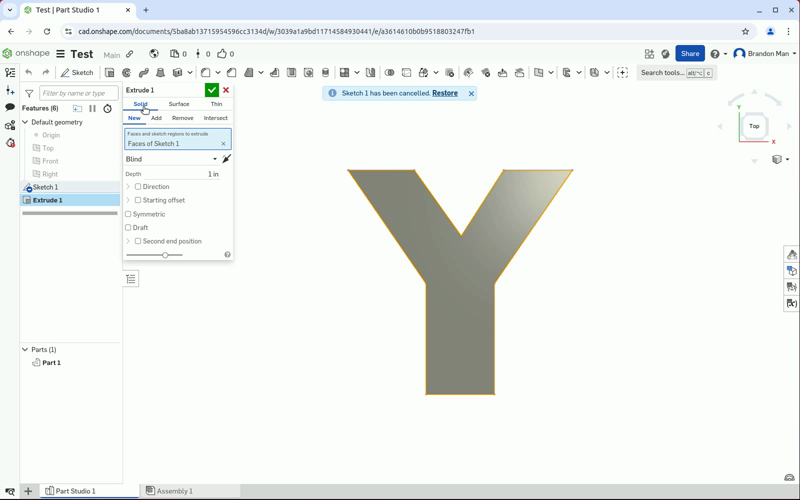
click(143, 106)
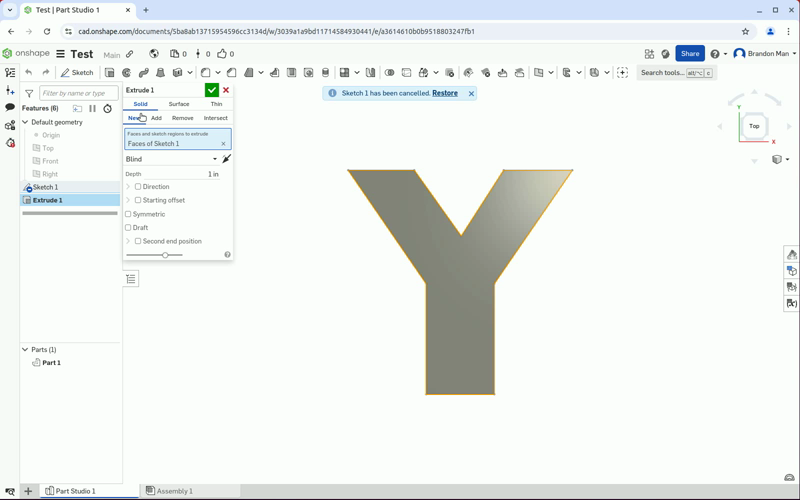
mouse_move(137, 120)
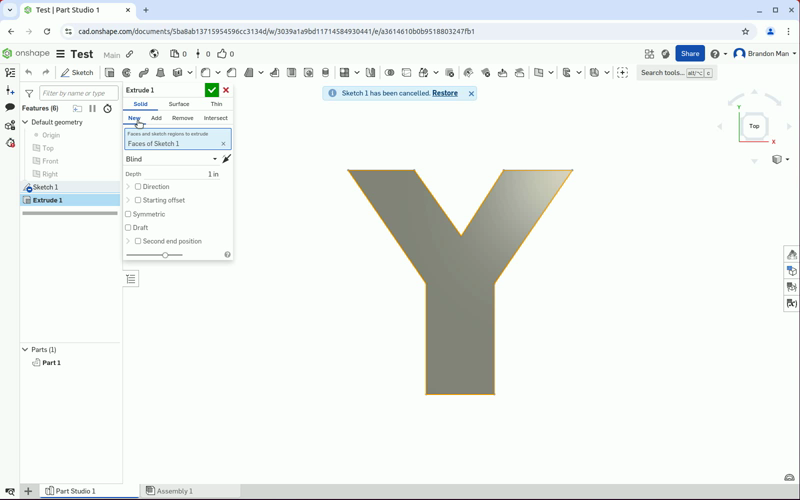
click(137, 120)
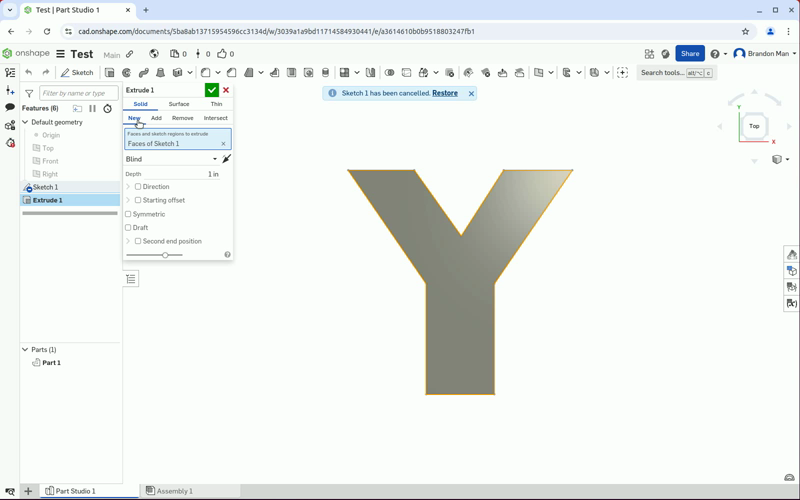
key(tab, 4)
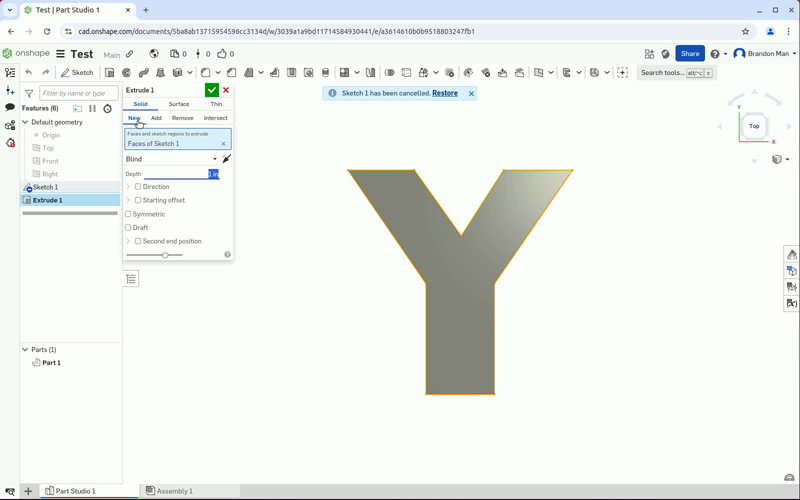
text(46.216)
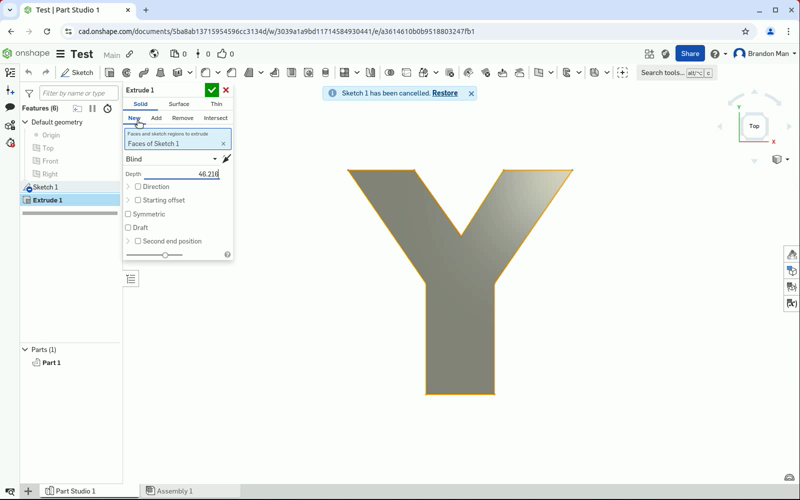
key(tab, 3)
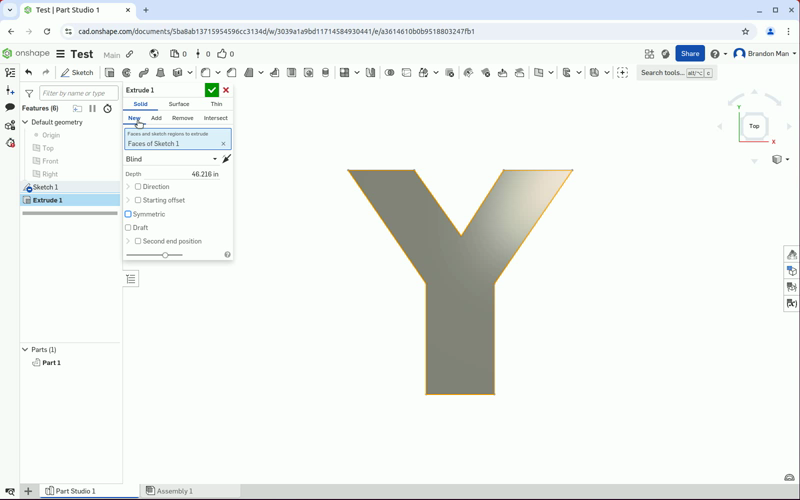
key(space)
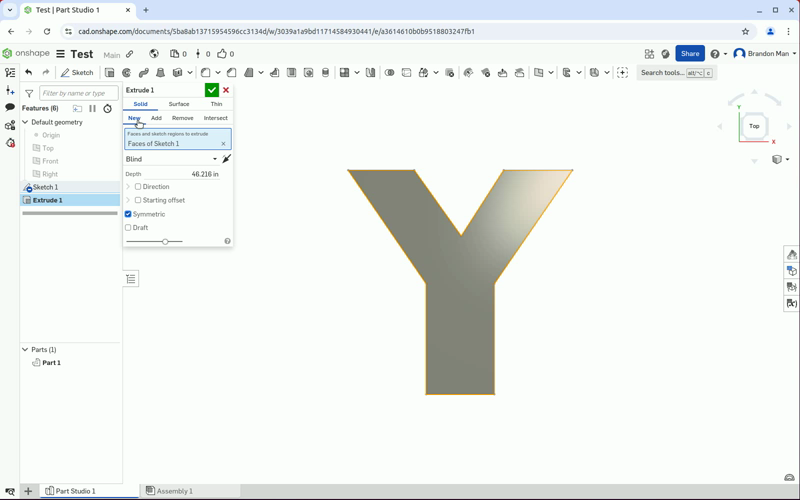
key(enter)
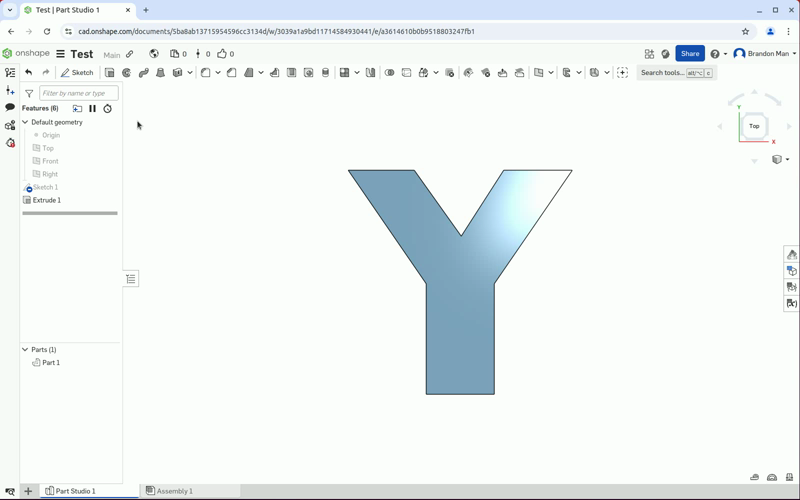
key(shift+h)
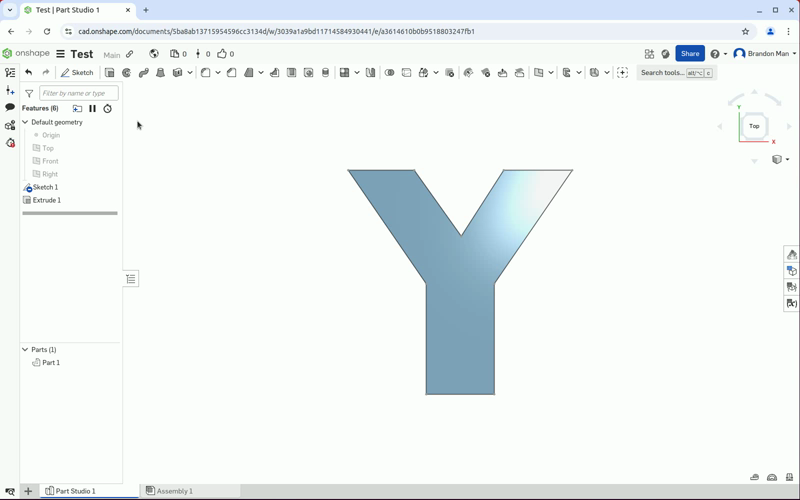
key(shift+h)
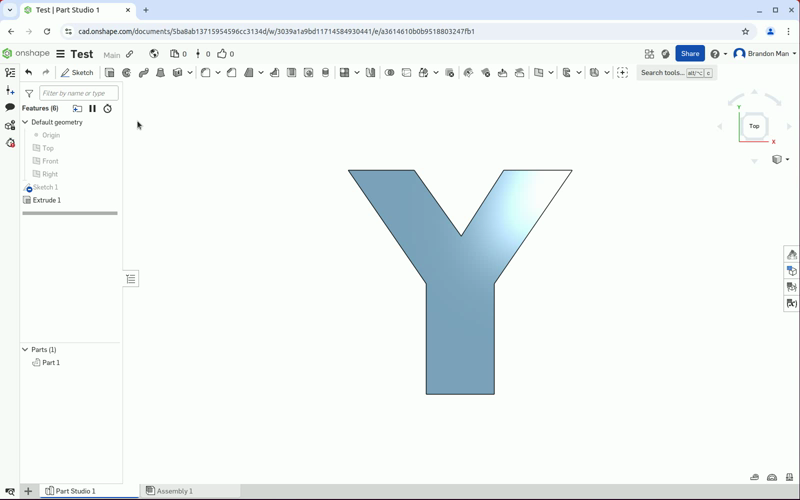
mouse_move(73, 189)
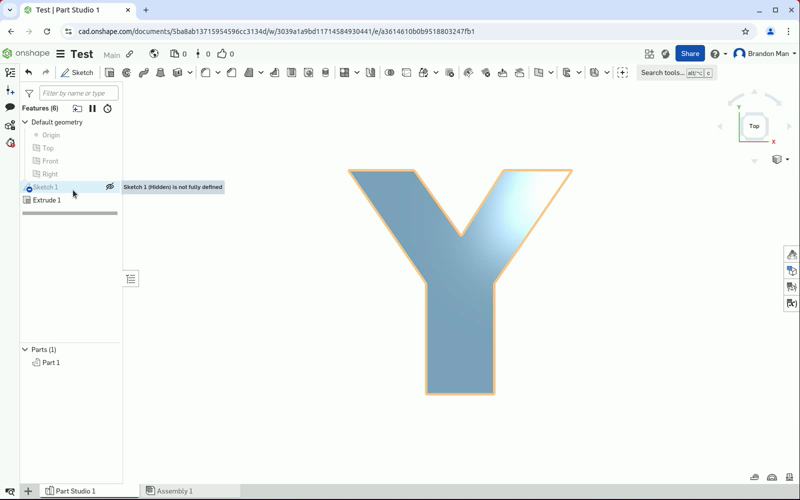
click(73, 189)
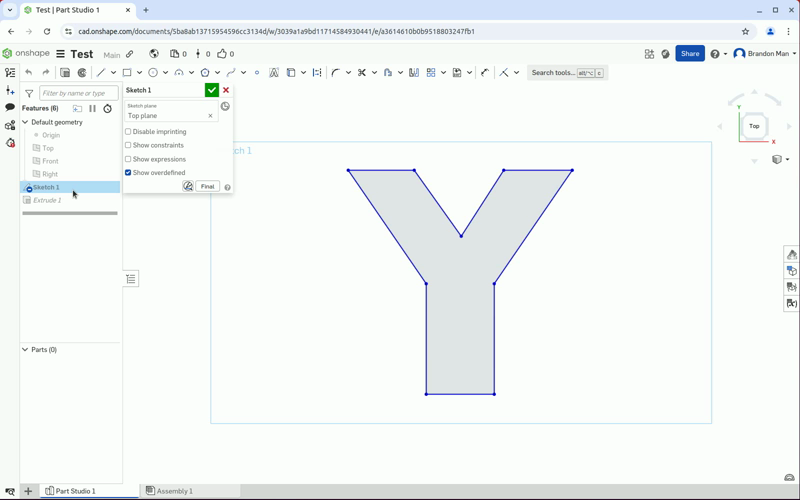
mouse_move(229, 92)
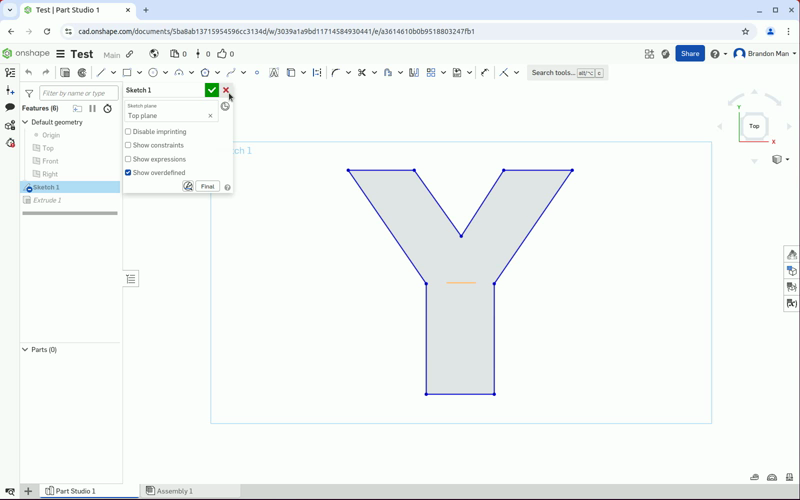
click(229, 92)
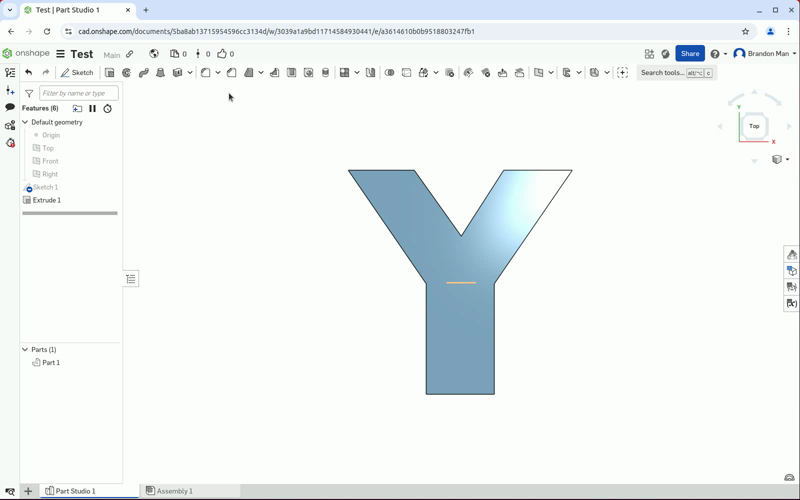
mouse_move(73, 352)
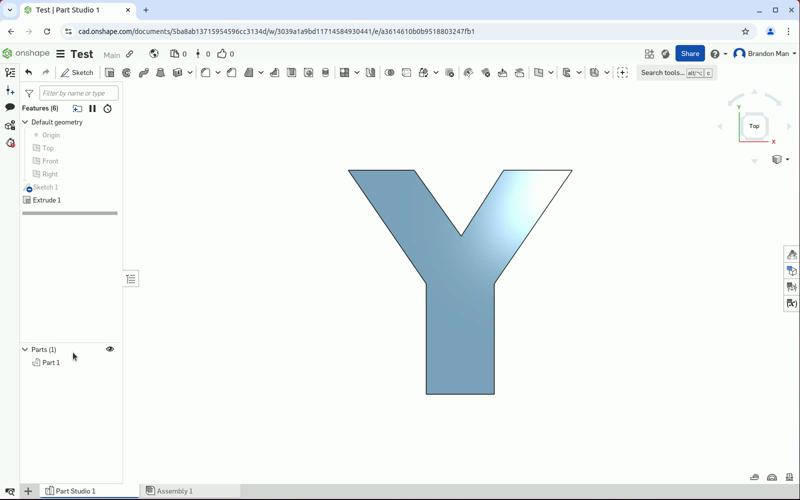
key(y)
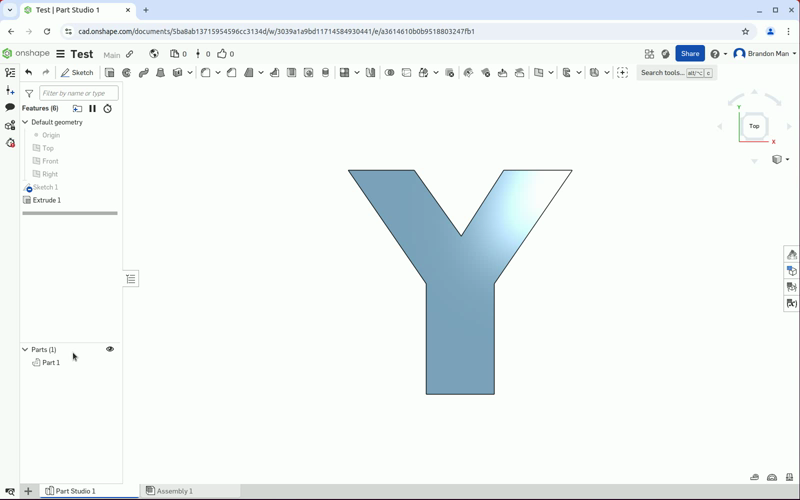
key(shift+p)
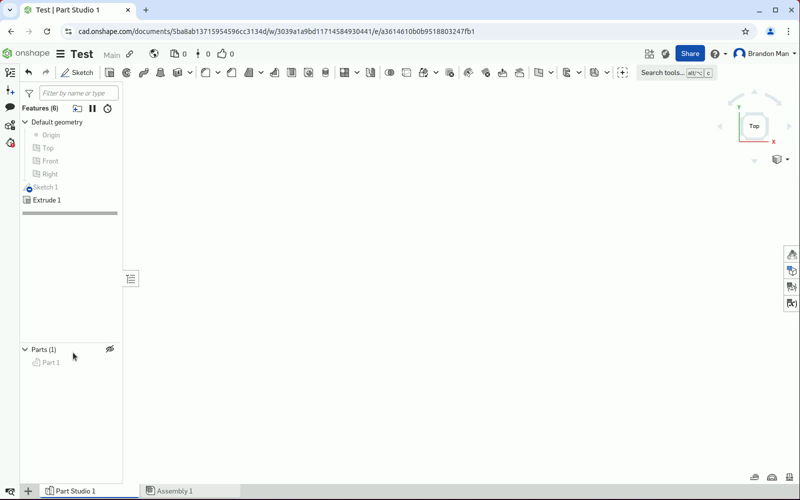
key(space)
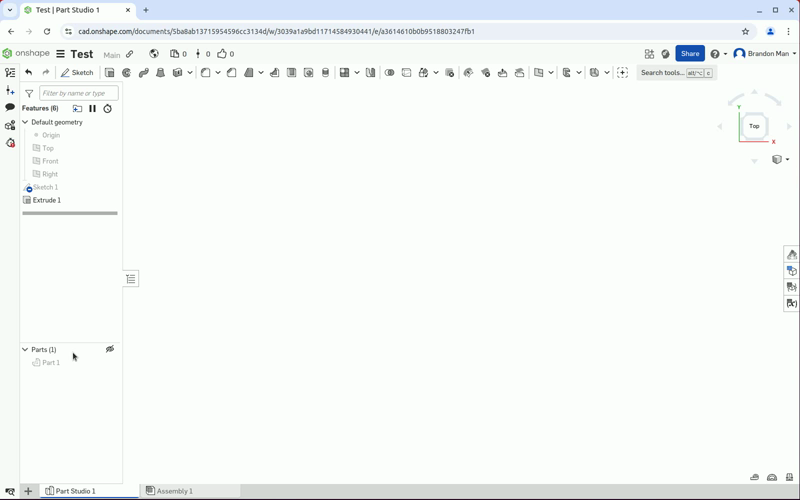
key_down(shift)
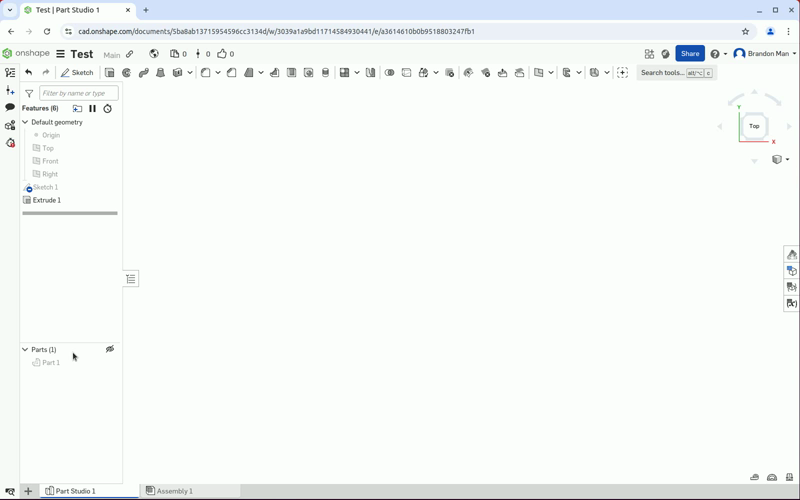
key(up)
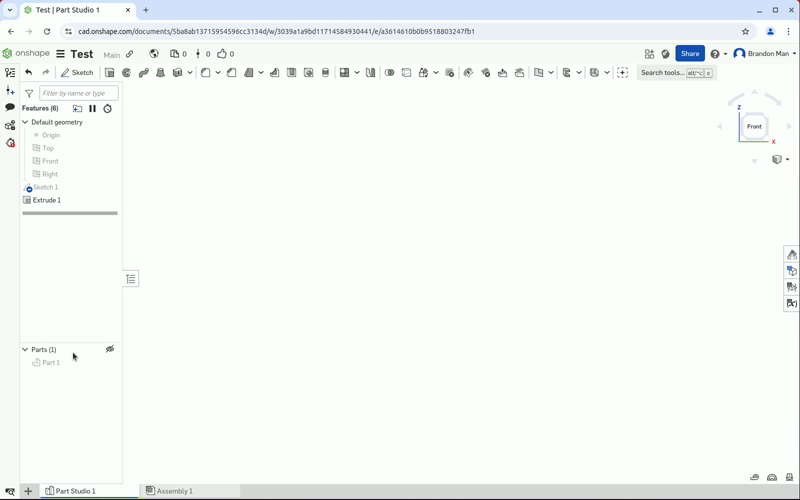
key_up(shift)
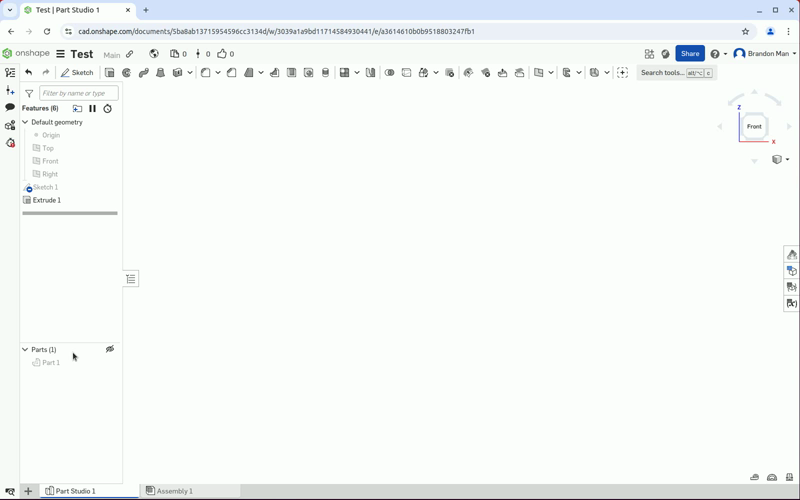
mouse_move(73, 352)
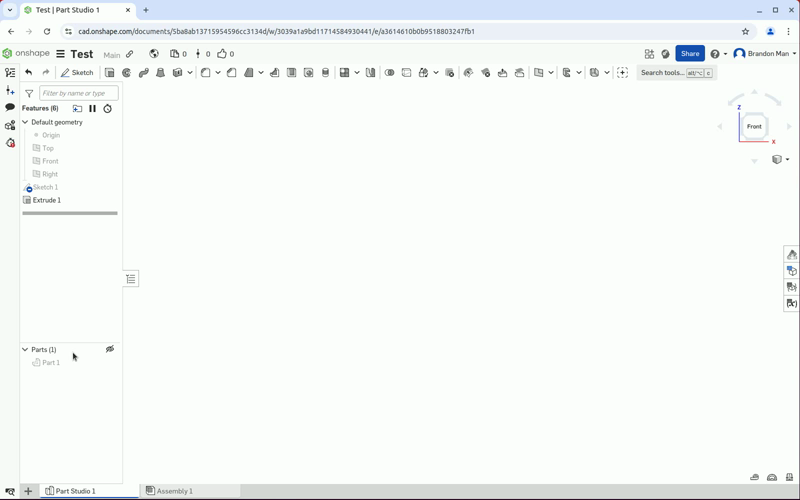
key(shift+y)
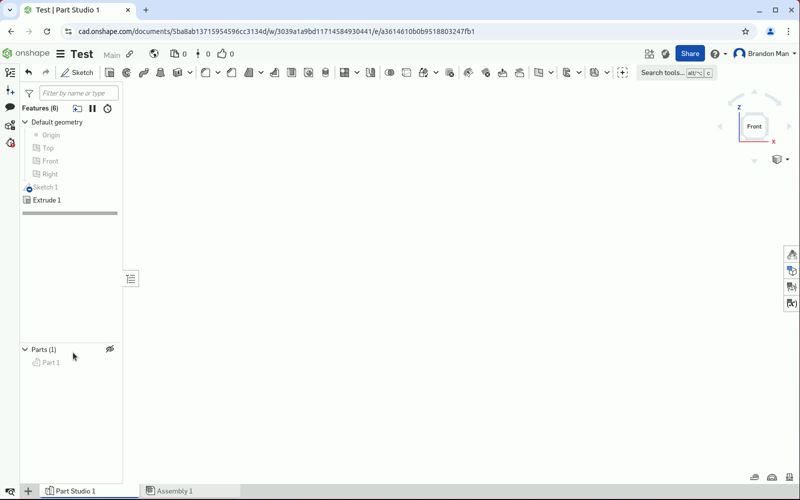
key(shift+s)
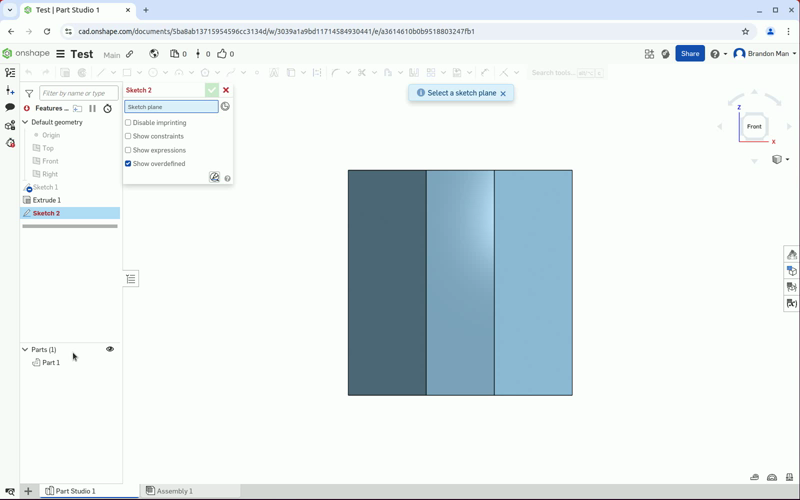
mouse_move(73, 163)
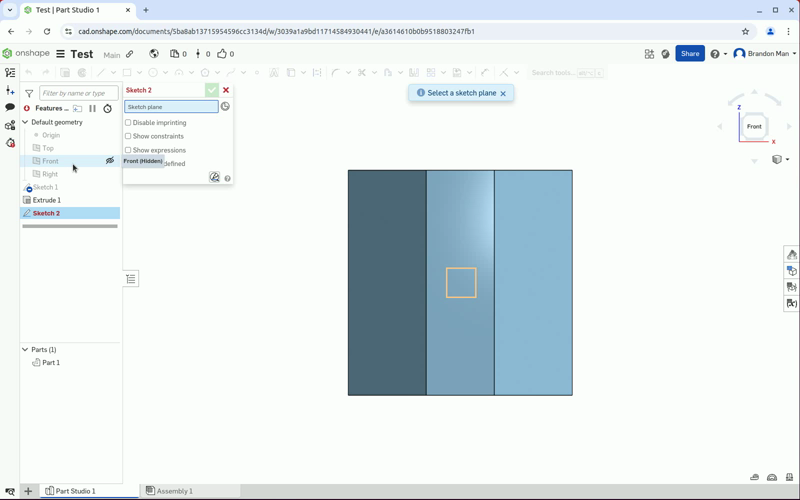
click(73, 163)
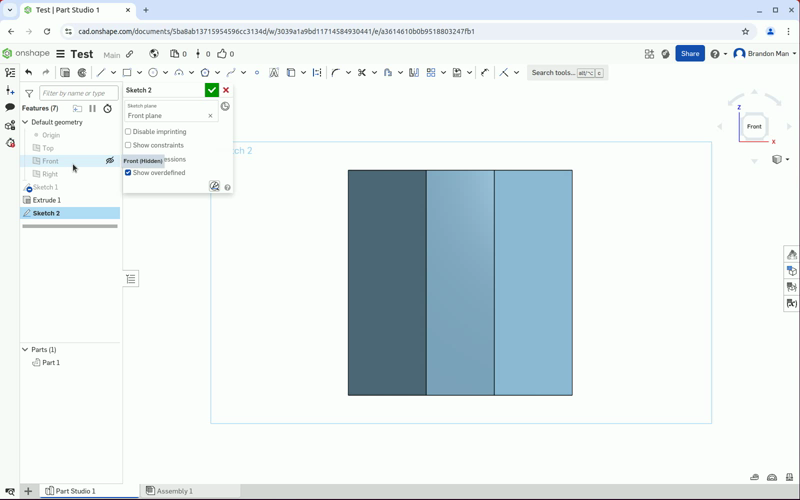
mouse_move(73, 352)
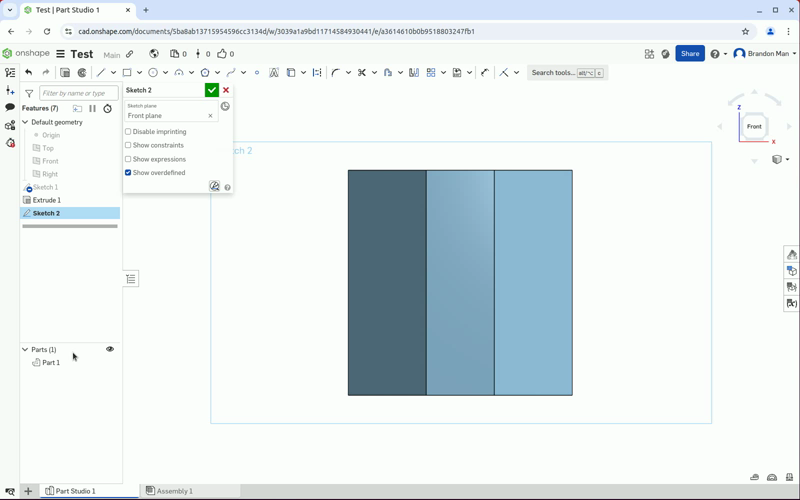
key(y)
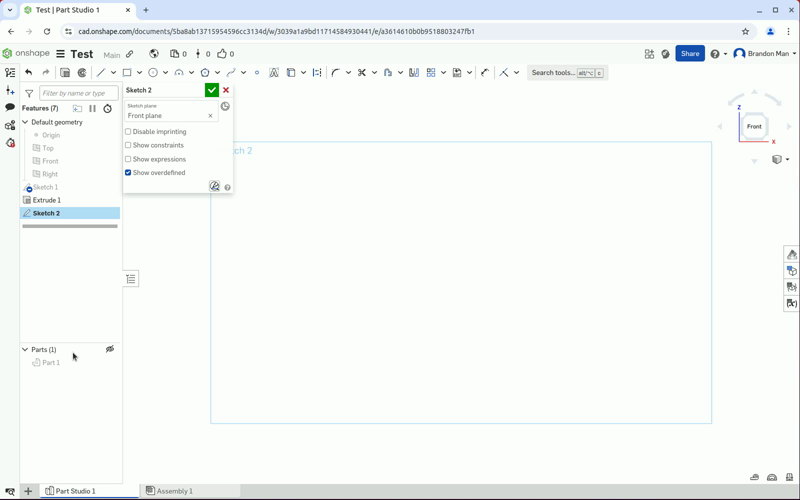
key(l)
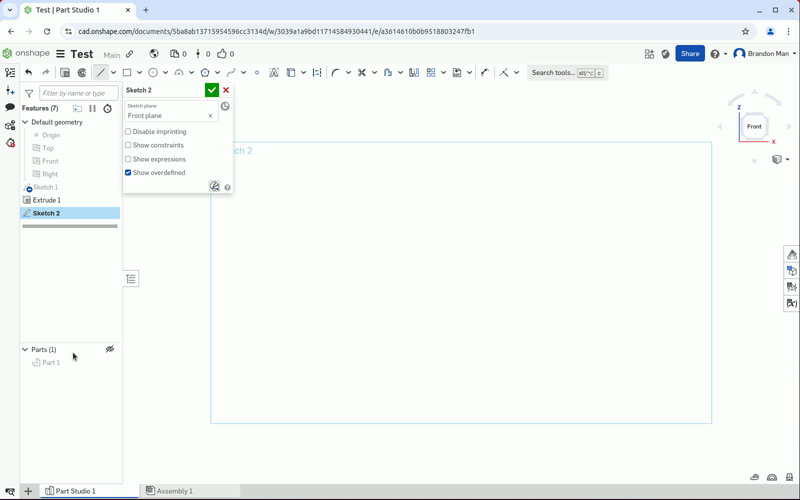
key_down(shift)
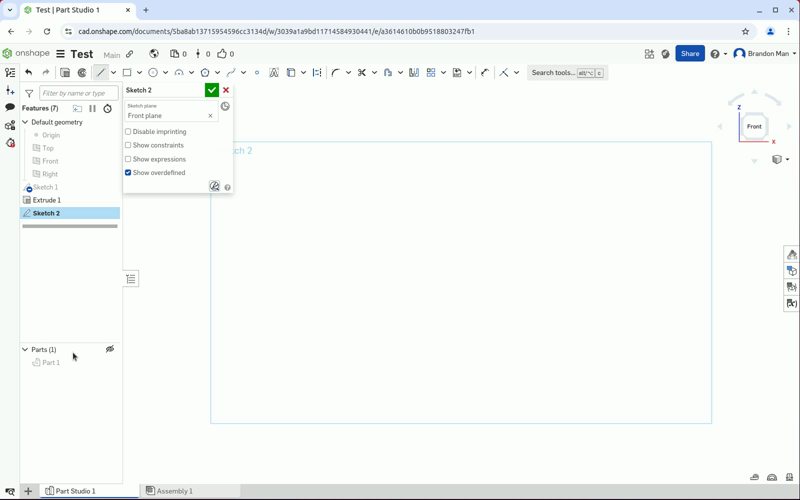
mouse_move(347, 170)
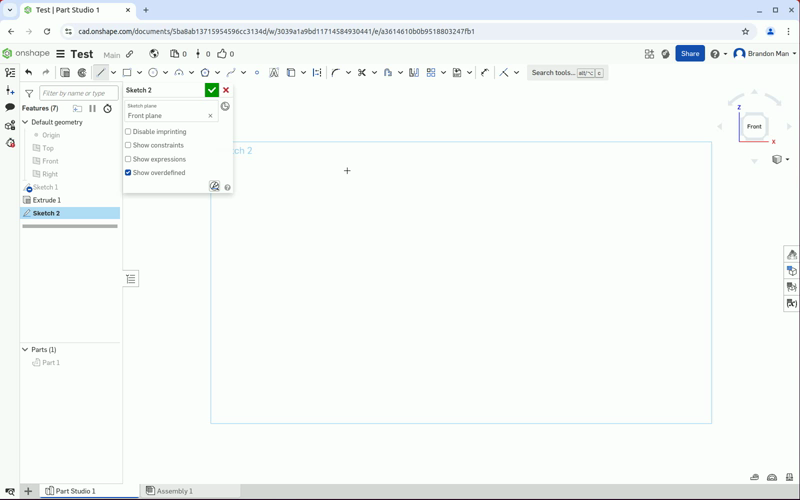
click(347, 170)
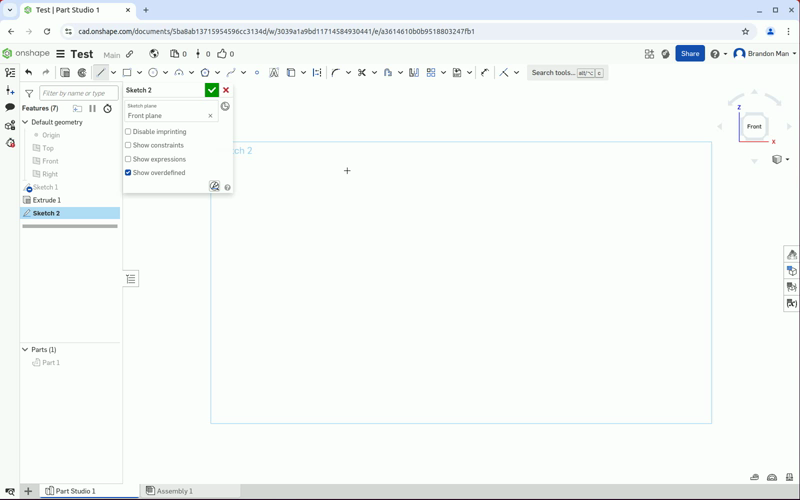
key_up(shift)
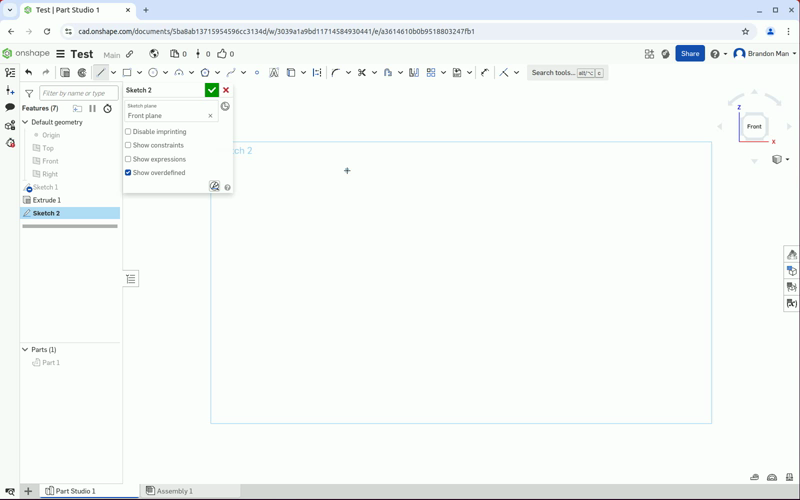
key_down(shift)
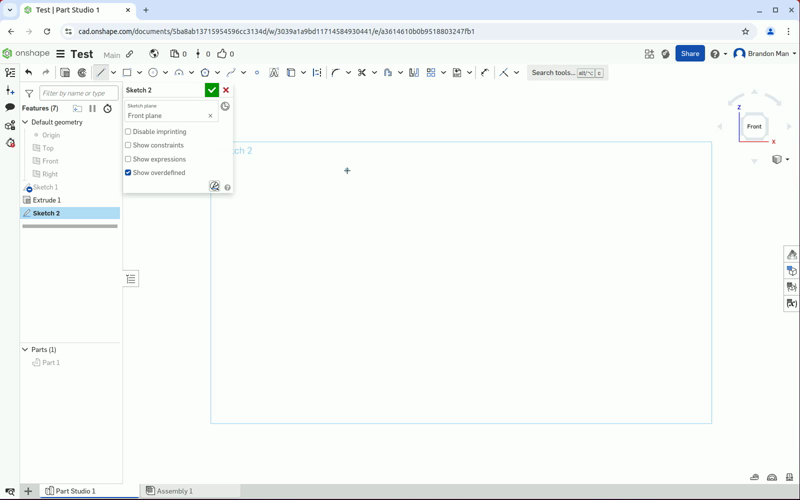
mouse_move(349, 394)
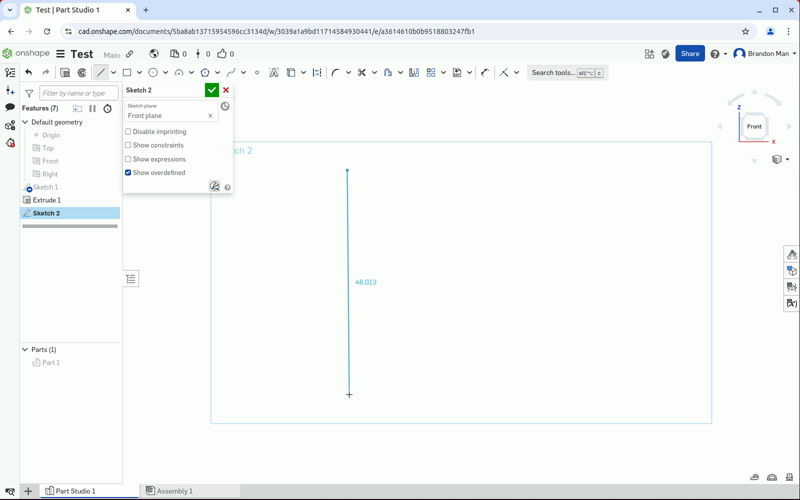
click(349, 394)
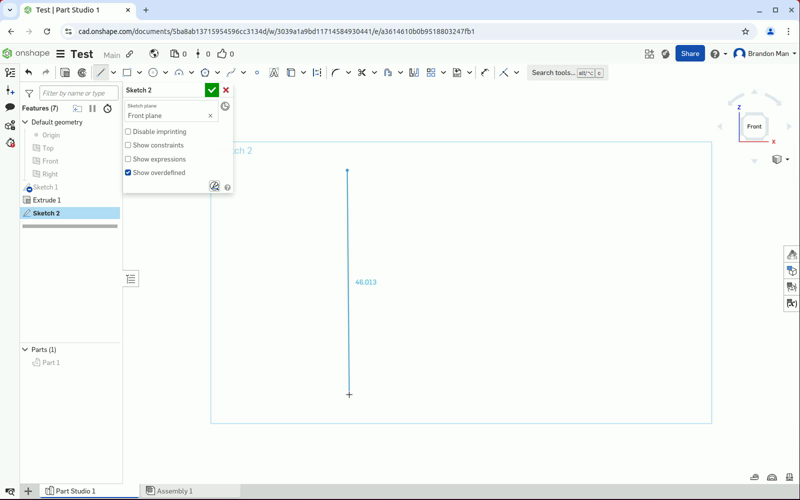
key_up(shift)
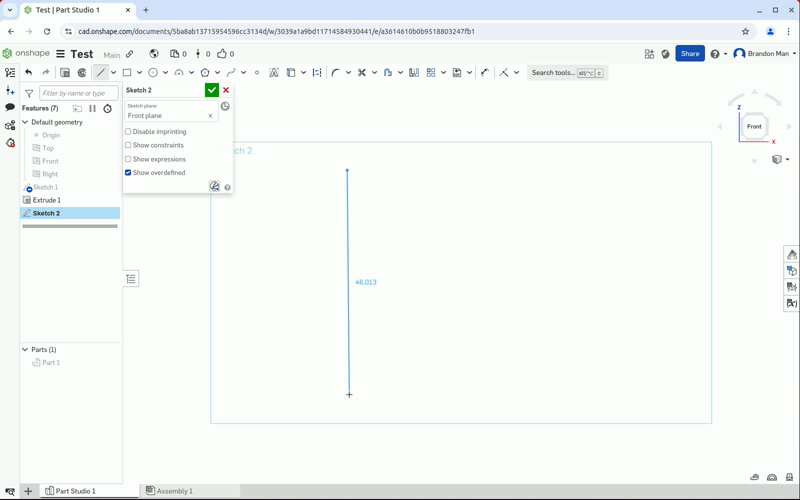
key_down(shift)
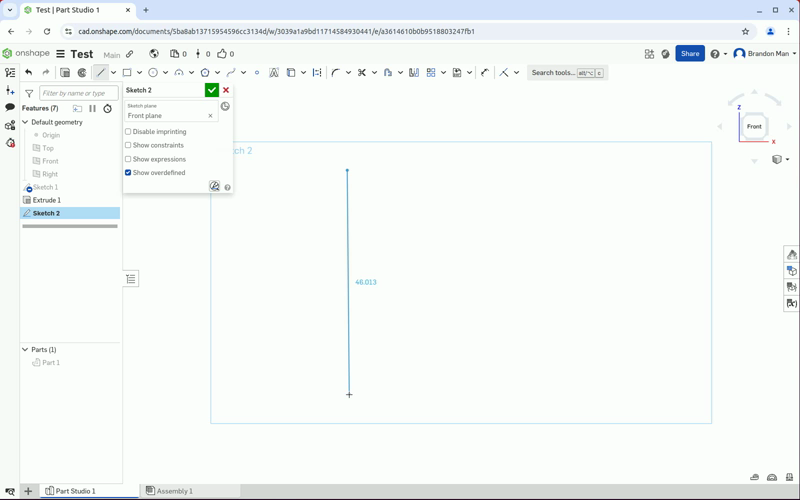
mouse_move(415, 394)
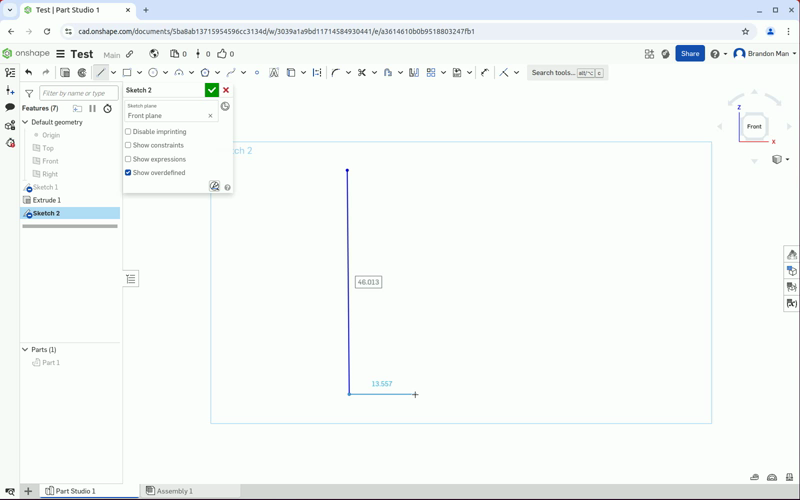
click(415, 394)
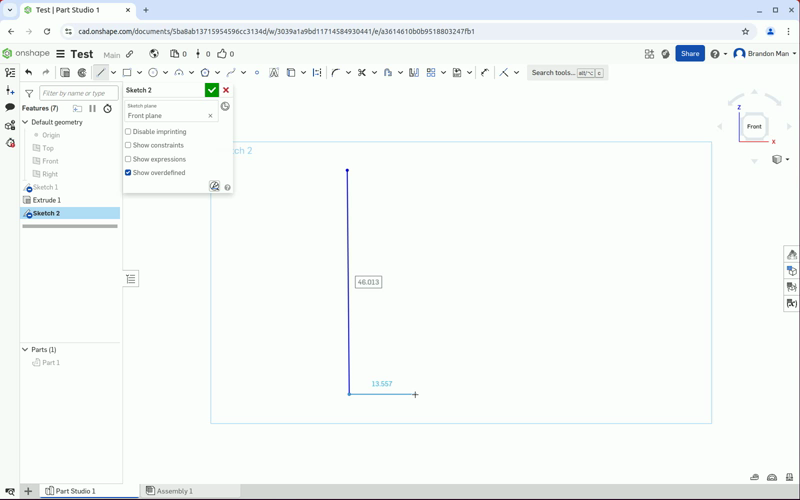
key_up(shift)
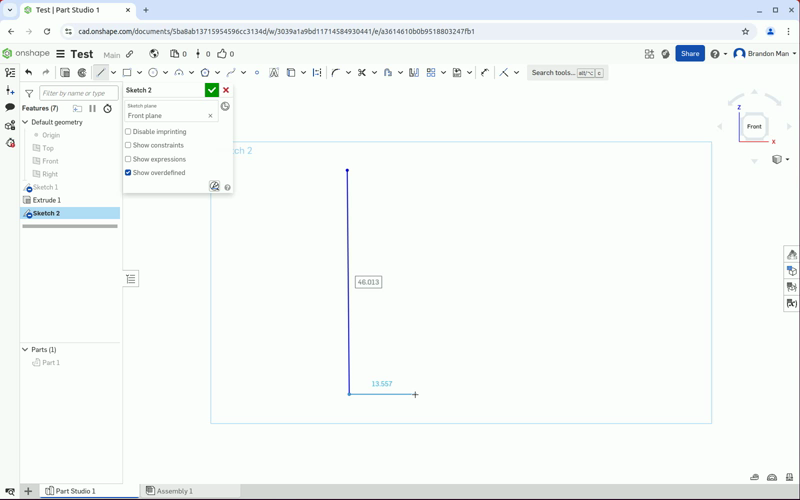
key_down(shift)
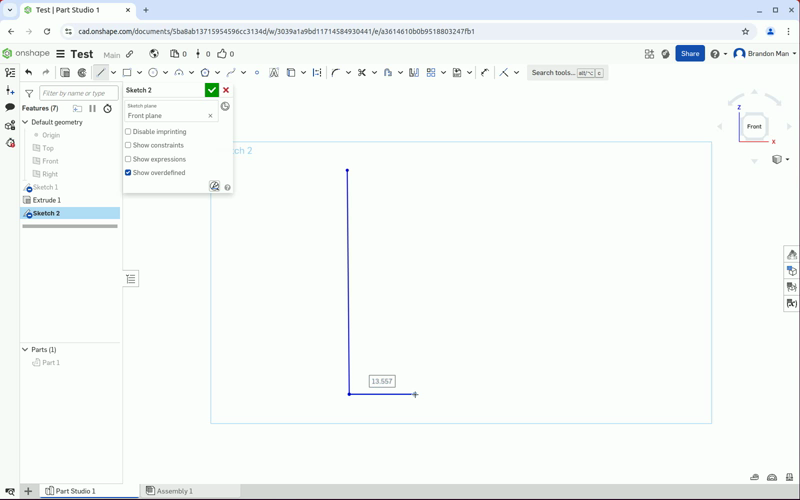
mouse_move(415, 328)
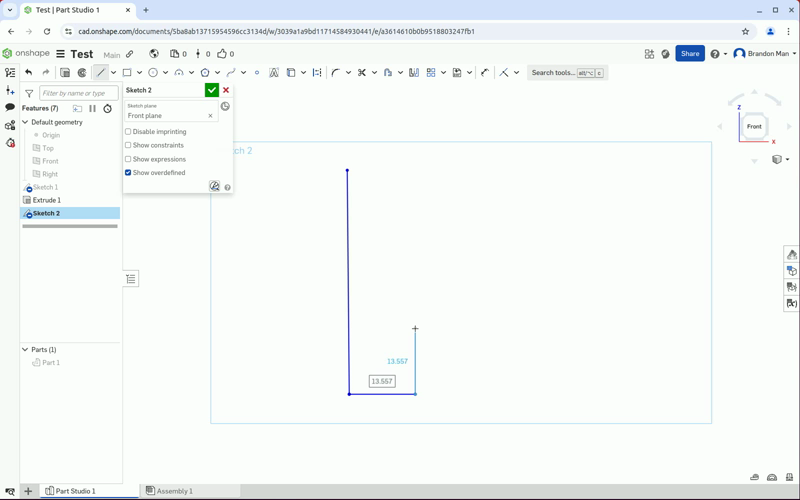
click(415, 328)
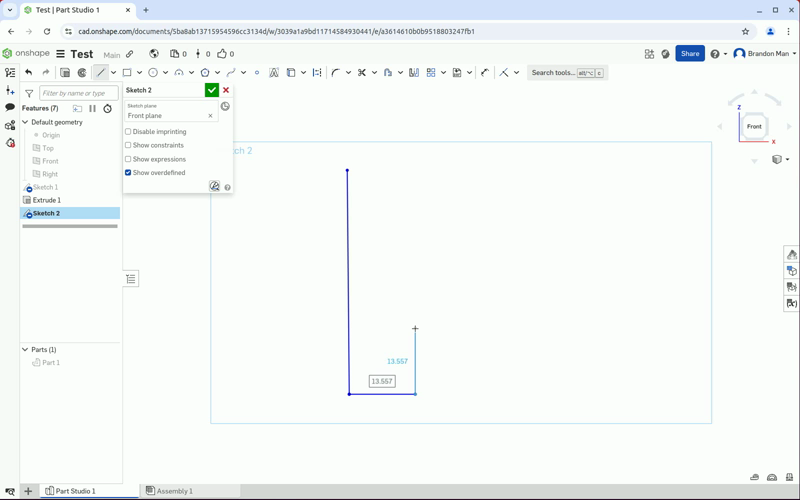
key_up(shift)
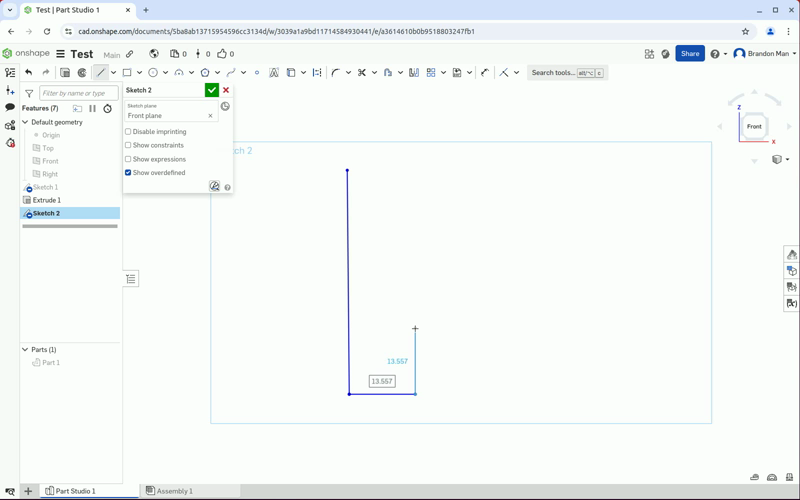
key_down(shift)
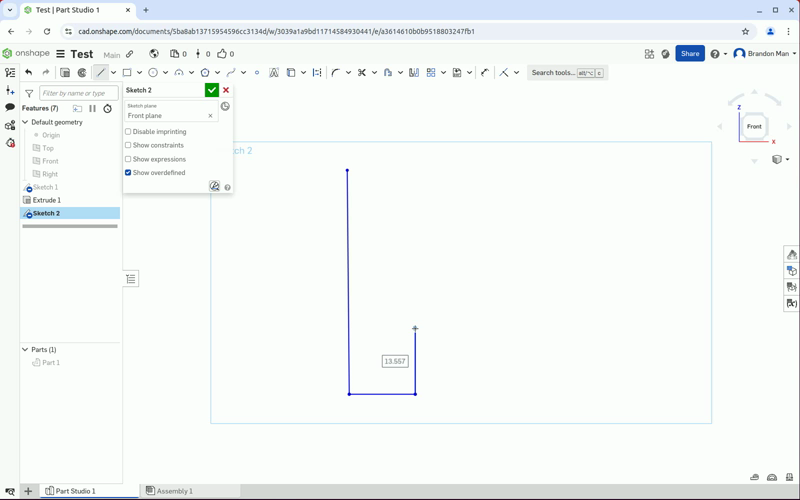
mouse_move(570, 328)
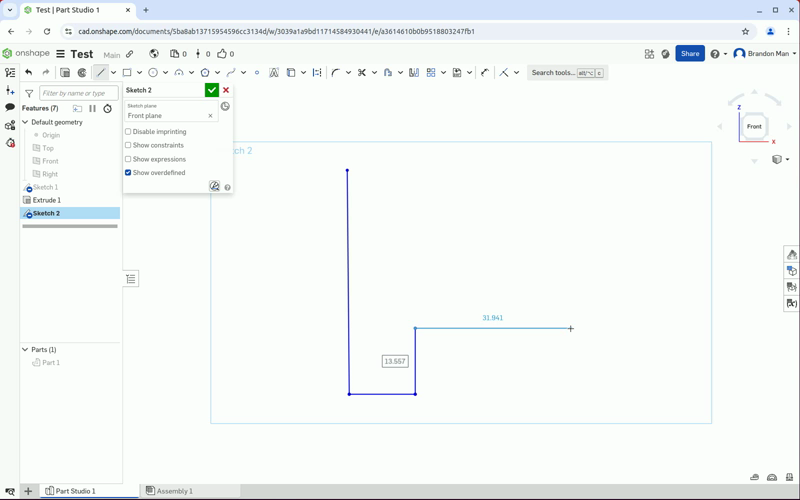
click(570, 328)
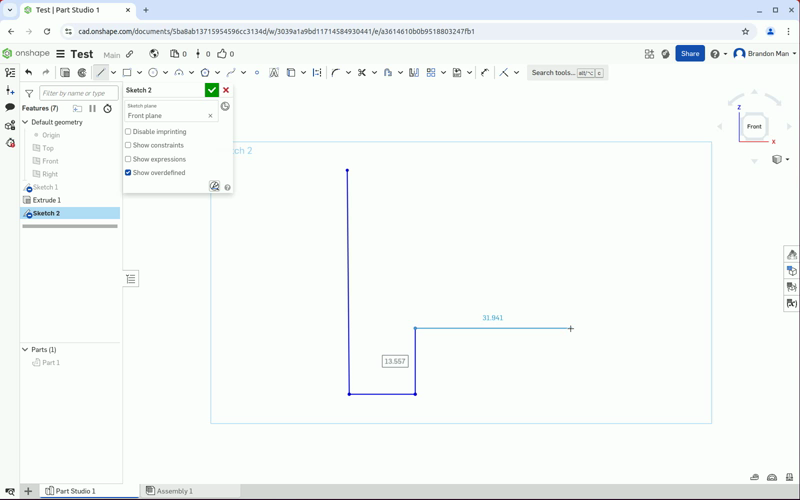
key_up(shift)
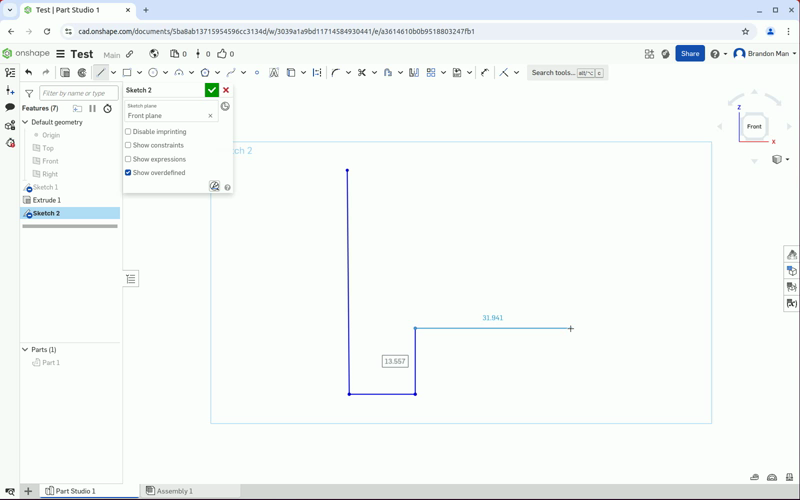
key_down(shift)
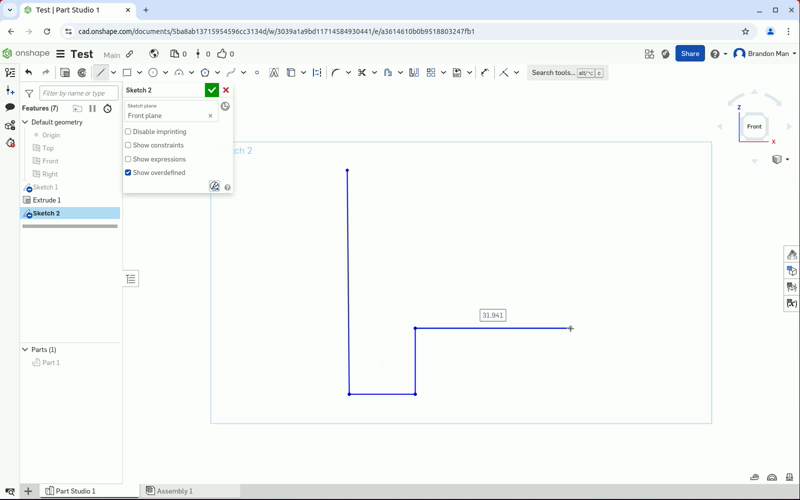
mouse_move(589, 328)
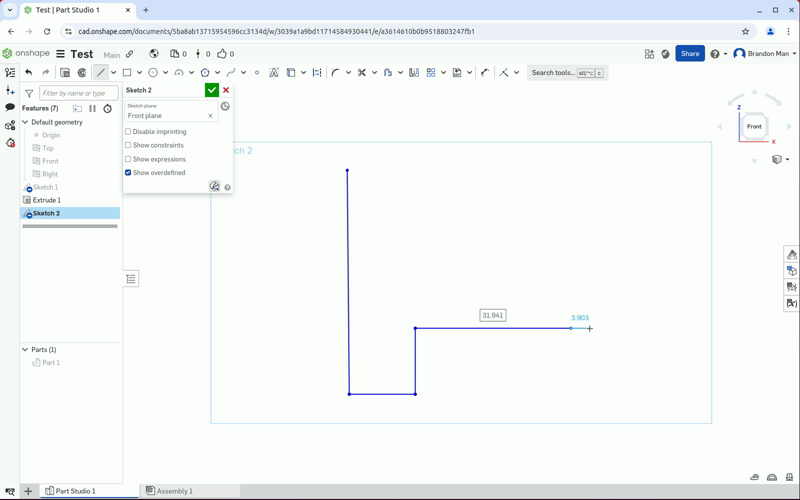
mouse_move(570, 271)
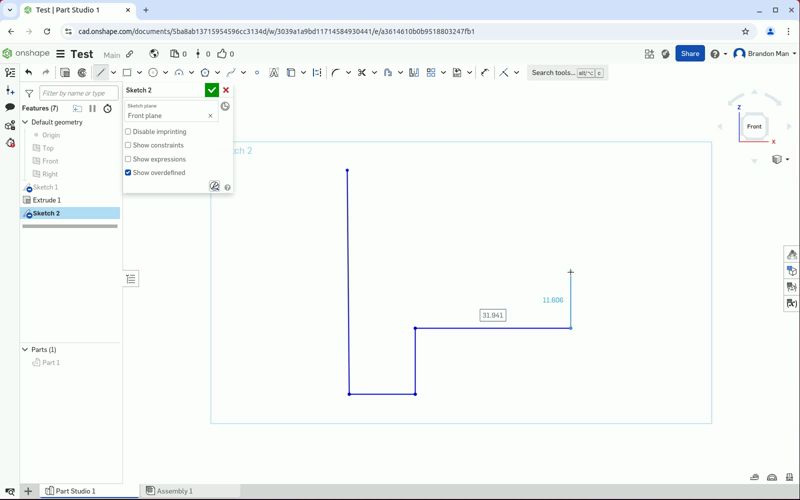
click(570, 271)
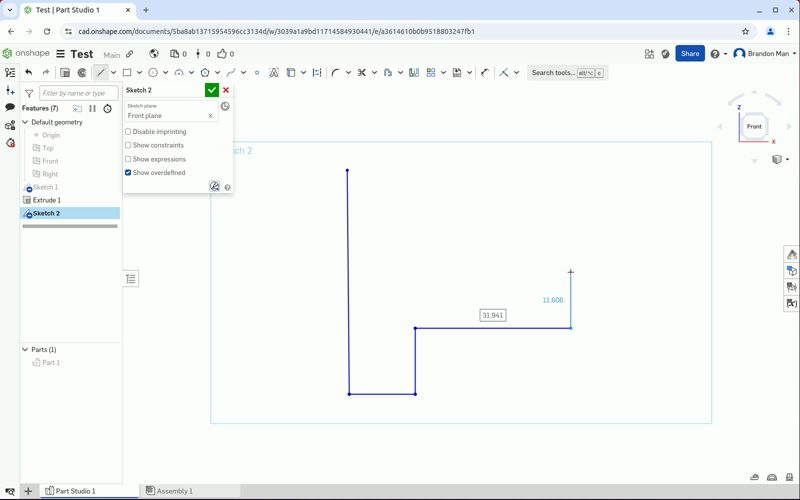
key_up(shift)
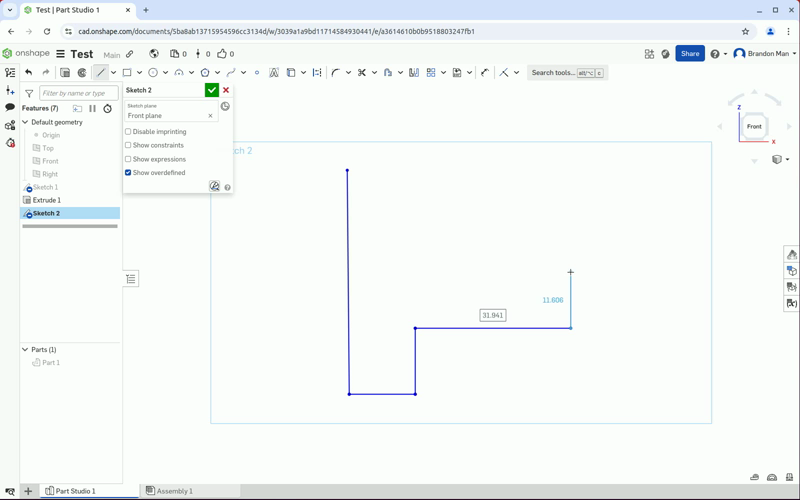
key_down(shift)
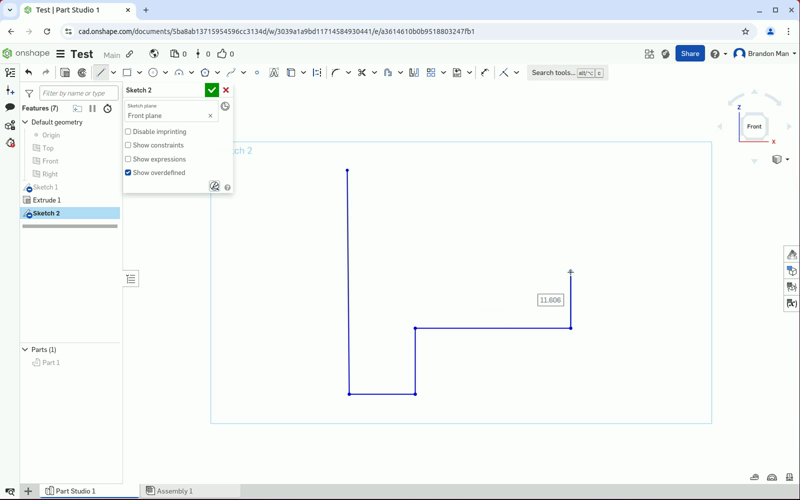
mouse_move(415, 271)
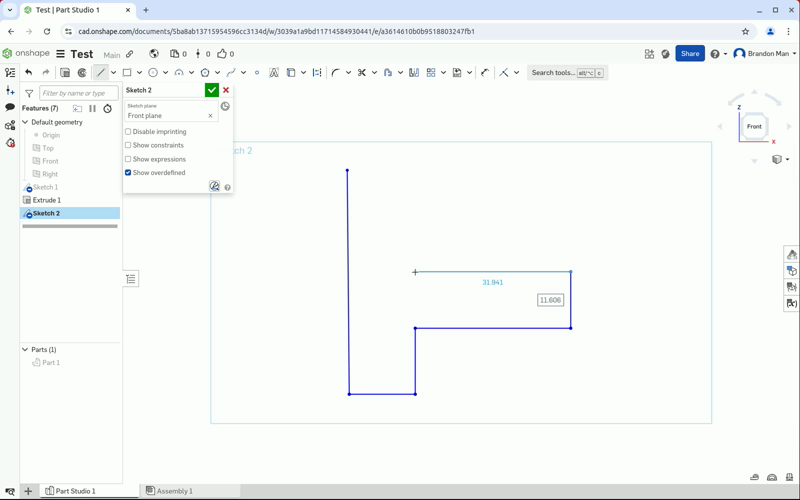
click(415, 271)
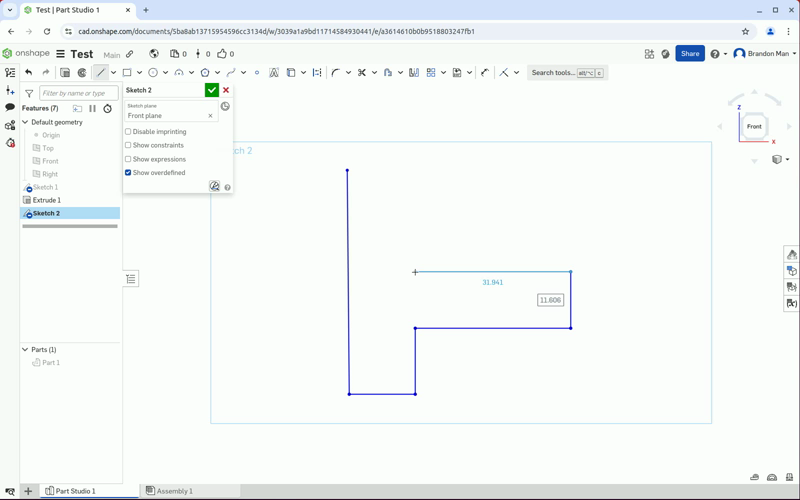
key_up(shift)
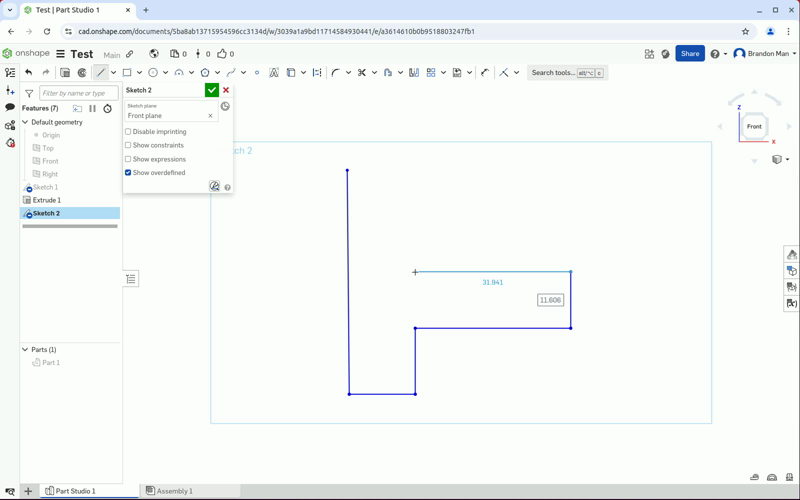
key_down(shift)
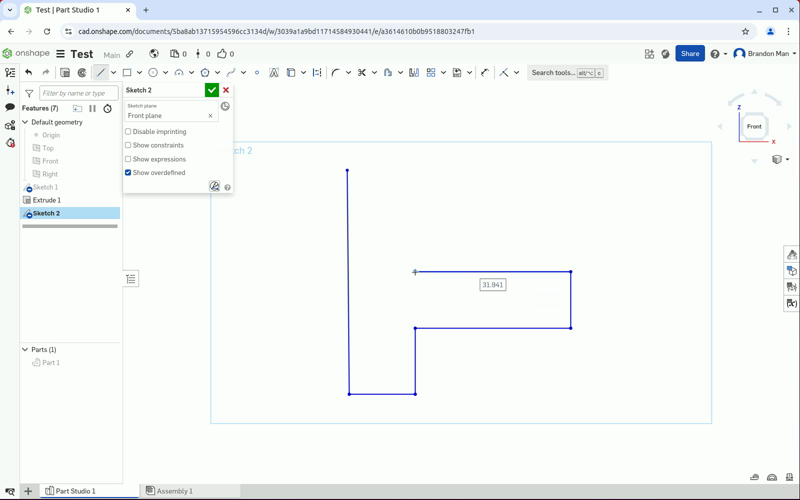
mouse_move(445, 271)
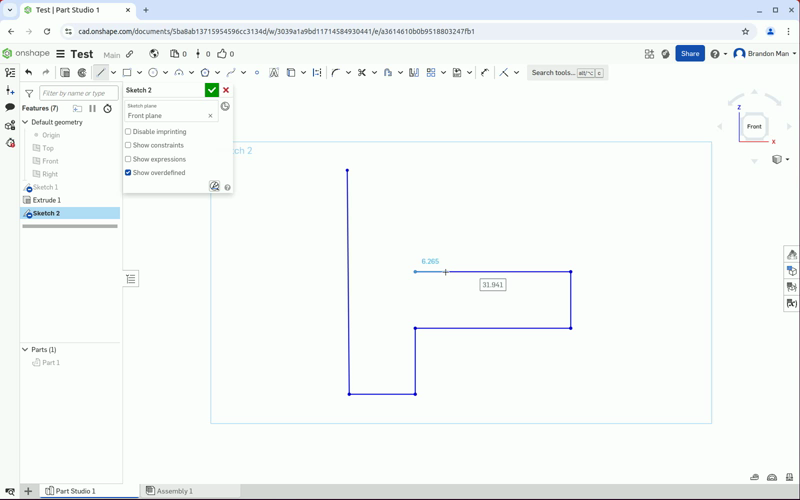
mouse_move(415, 226)
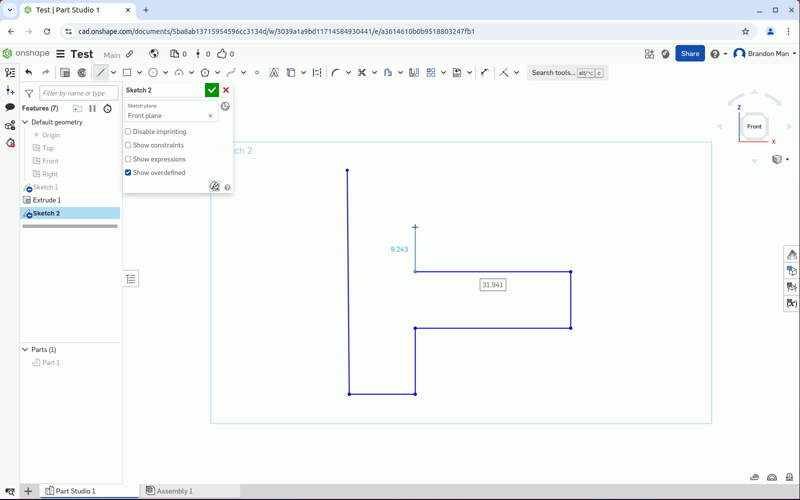
click(415, 226)
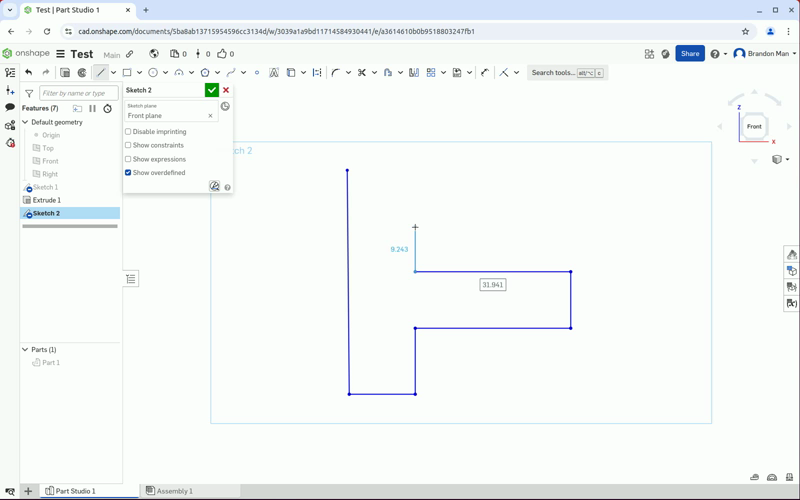
key_up(shift)
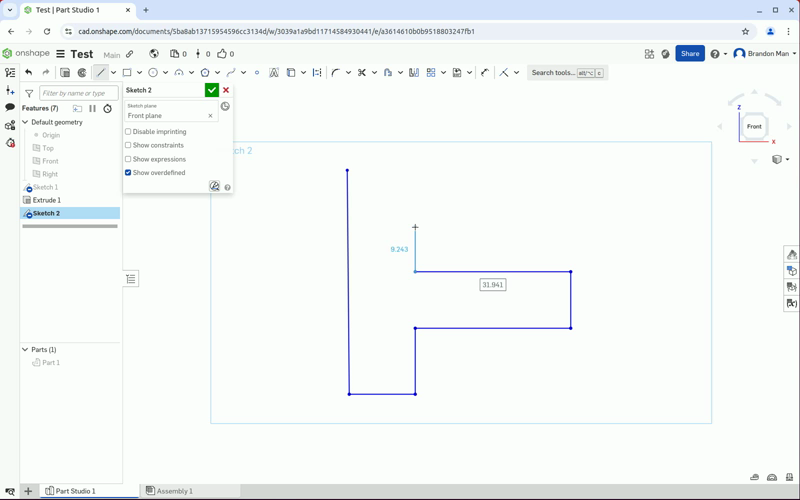
key_down(shift)
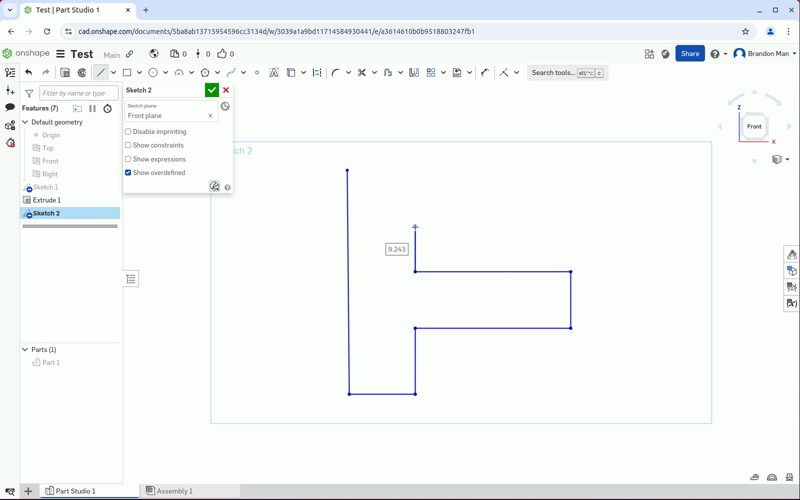
mouse_move(570, 226)
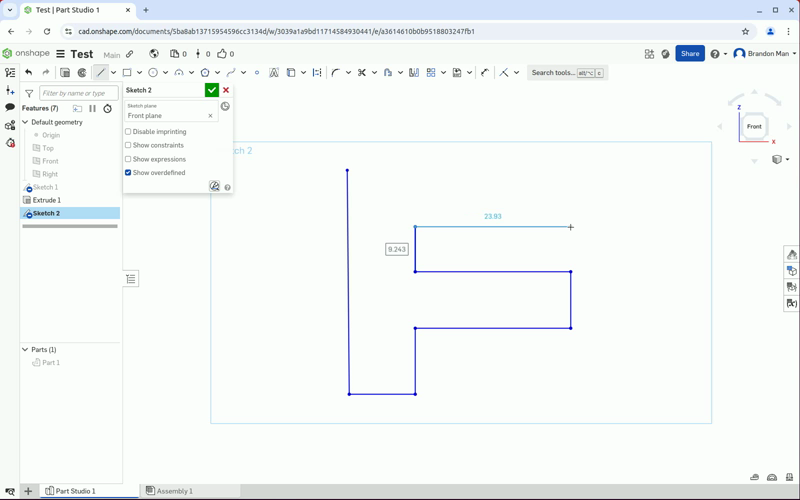
click(570, 226)
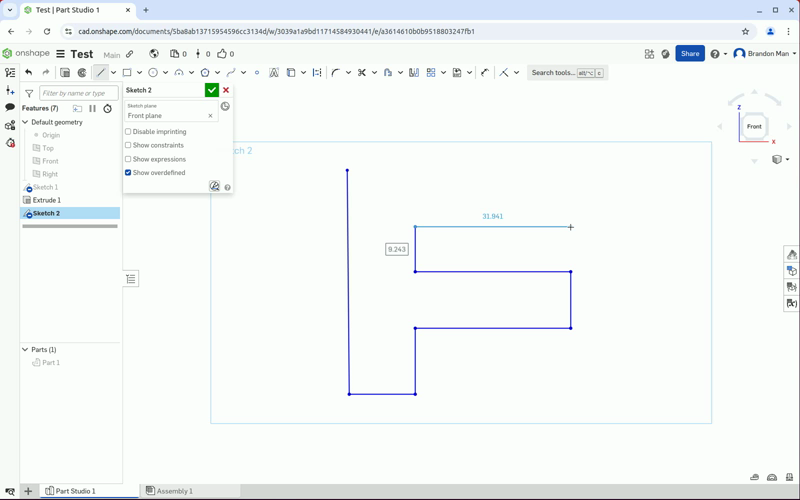
key_up(shift)
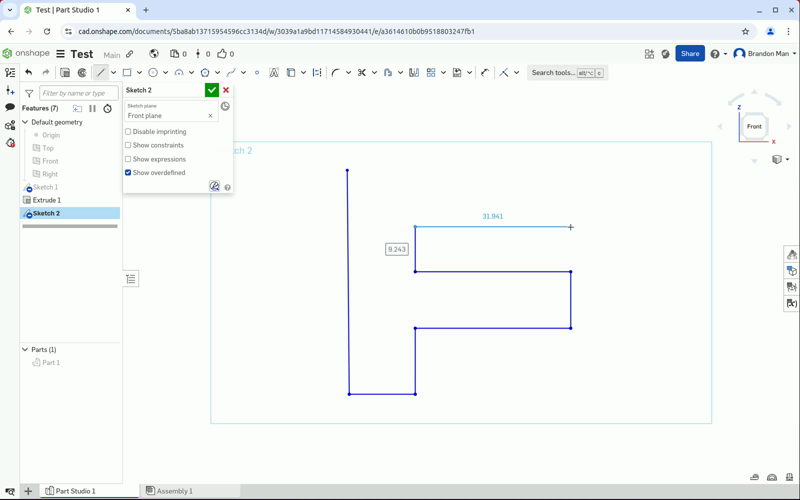
key_down(shift)
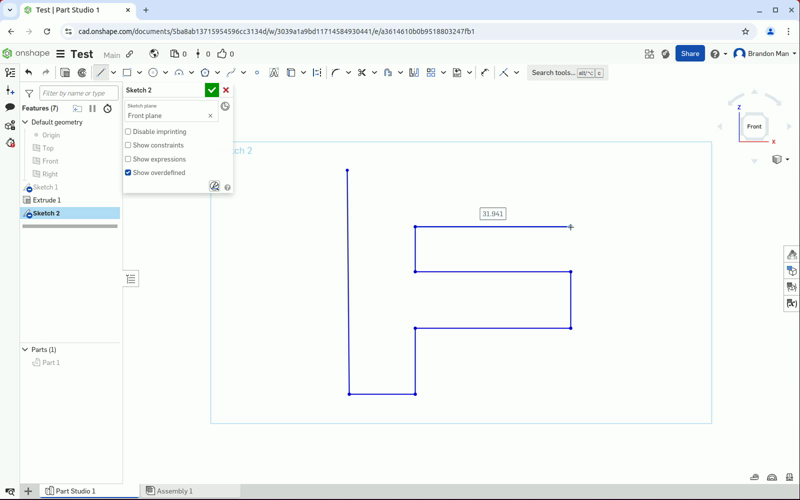
mouse_move(589, 226)
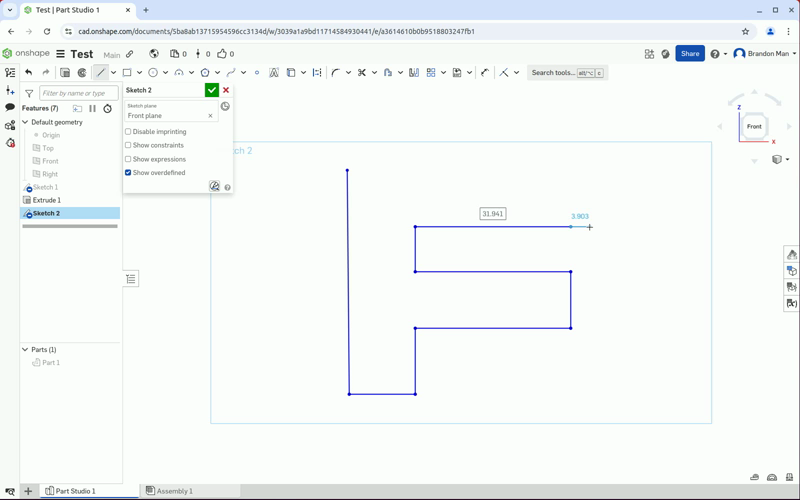
mouse_move(570, 170)
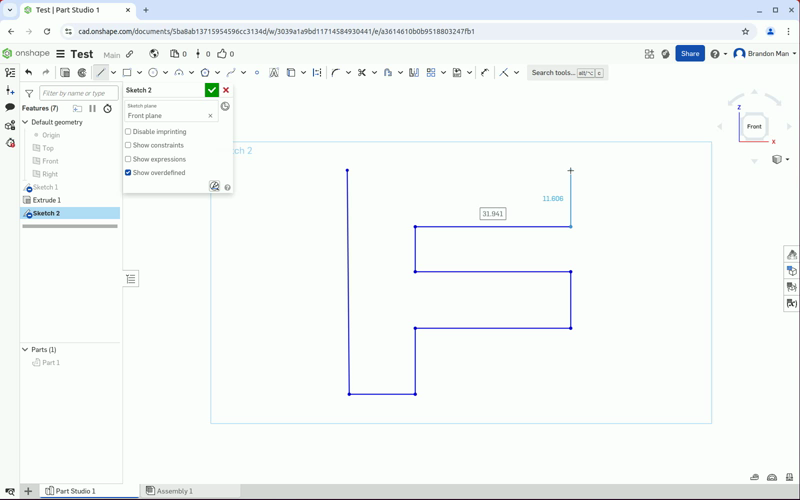
click(570, 170)
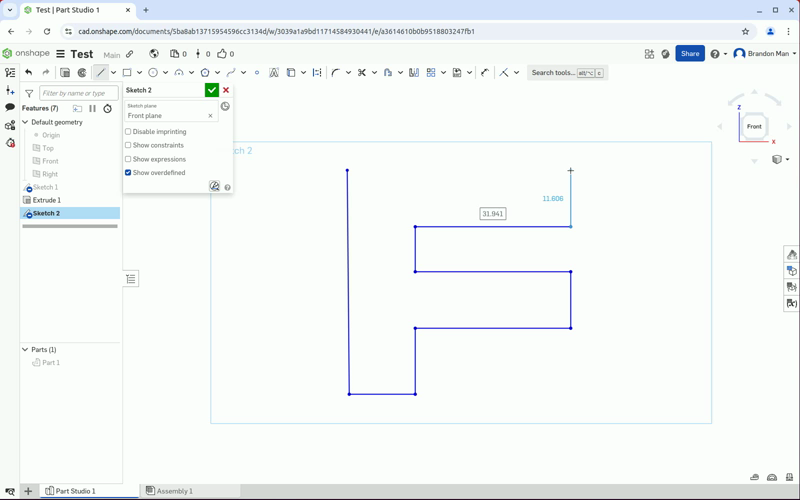
key_up(shift)
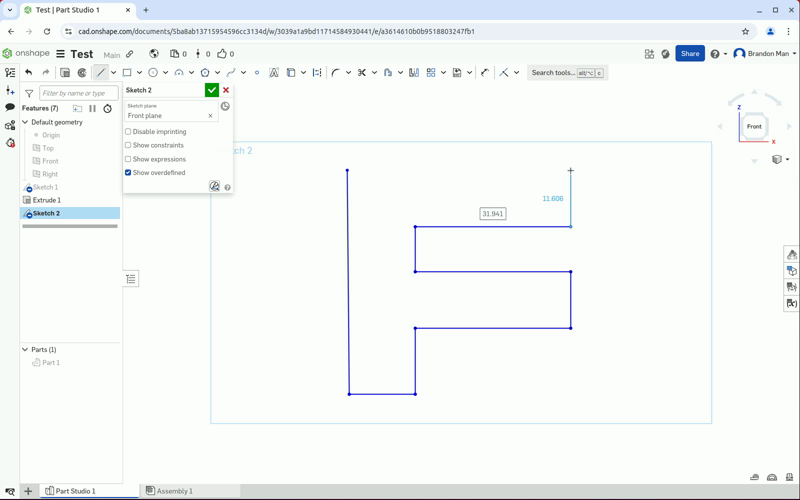
key_down(shift)
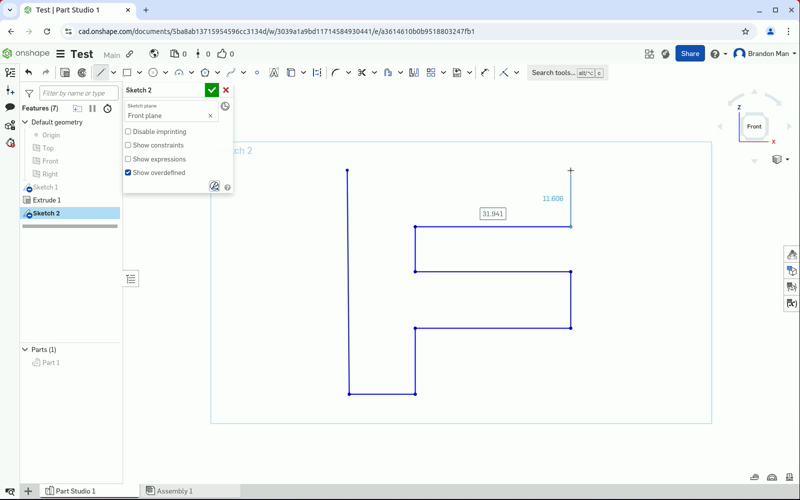
mouse_move(347, 170)
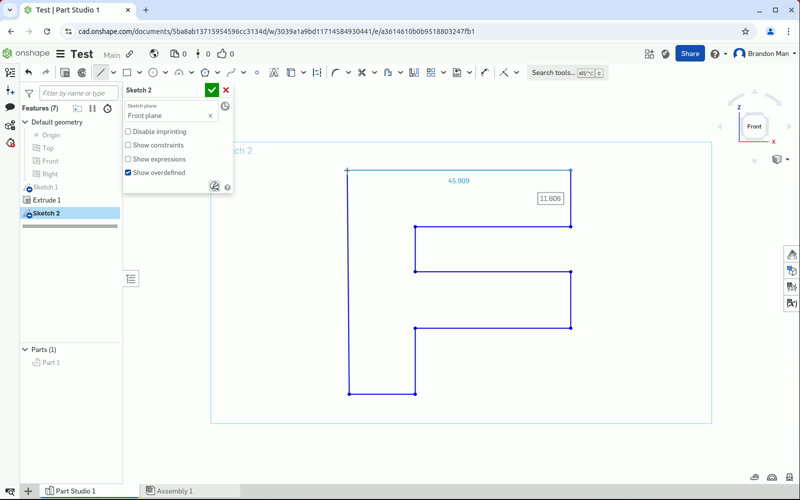
key_up(shift)
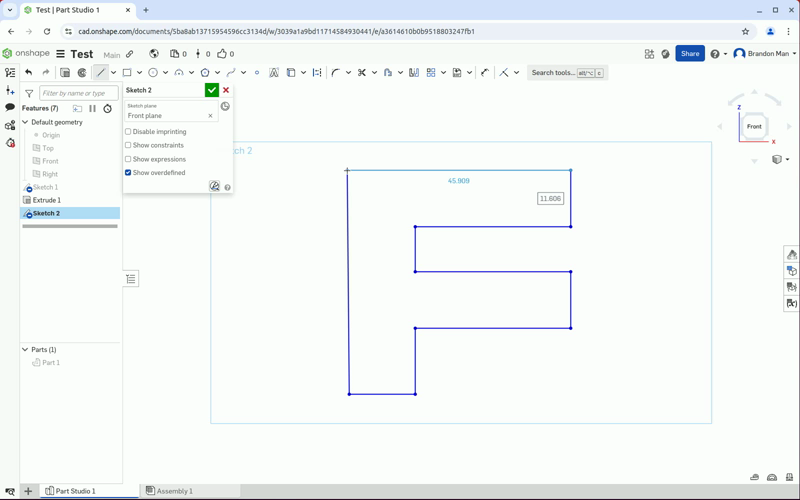
click(347, 170)
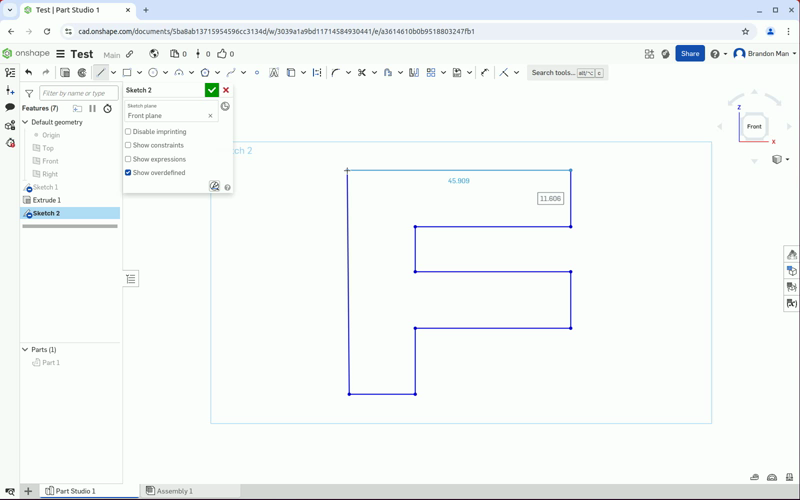
key(esc)
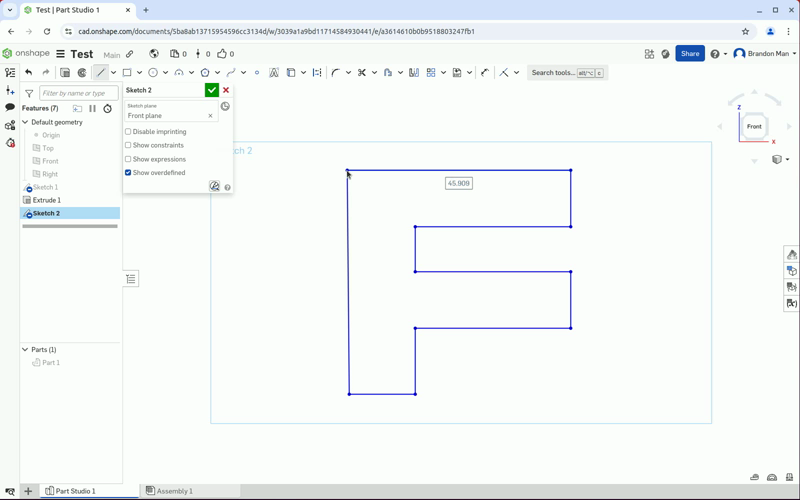
mouse_move(408, 292)
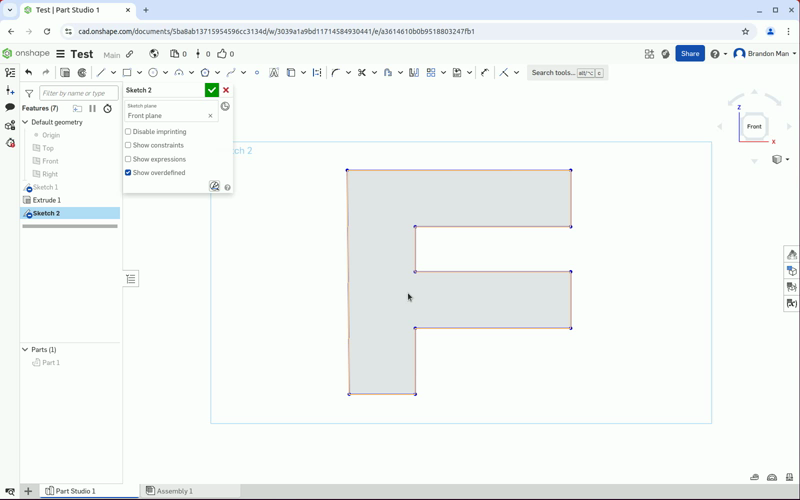
click(408, 292)
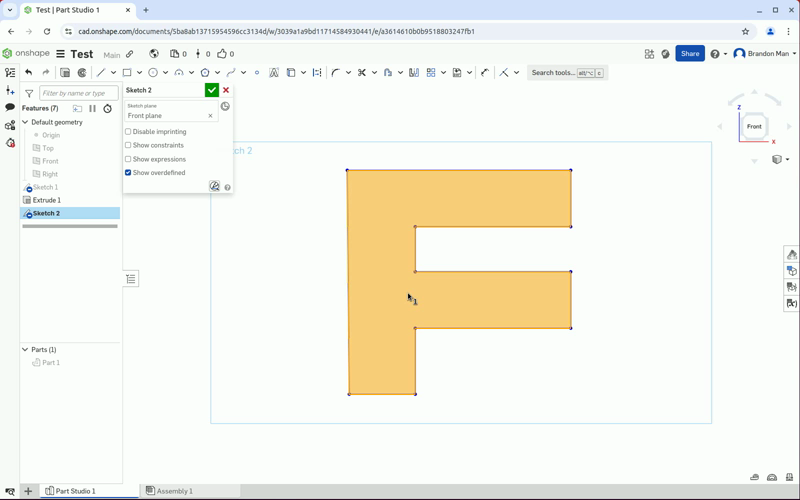
mouse_move(73, 352)
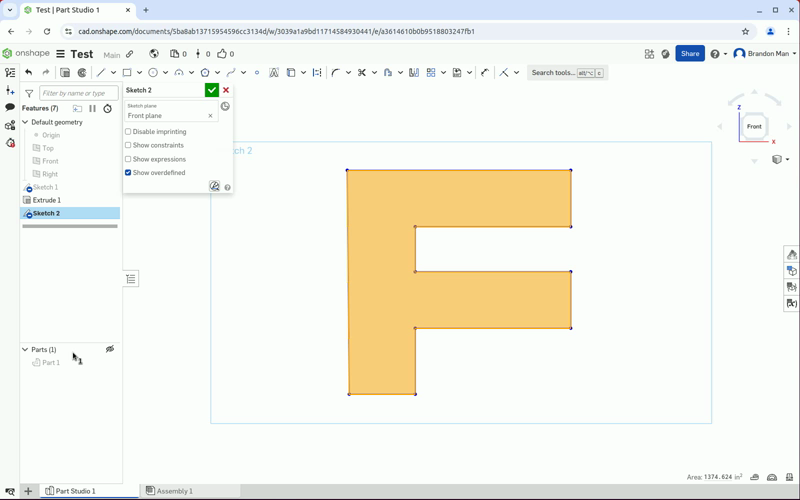
key(shift+y)
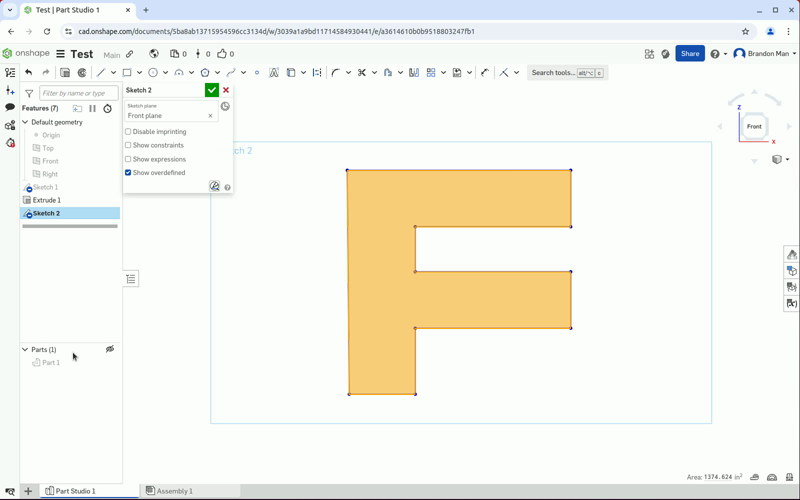
key(shift+e)
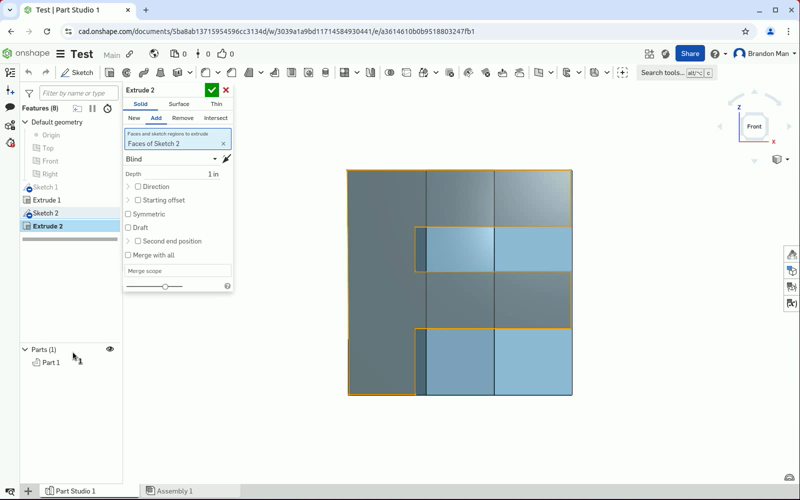
mouse_move(143, 106)
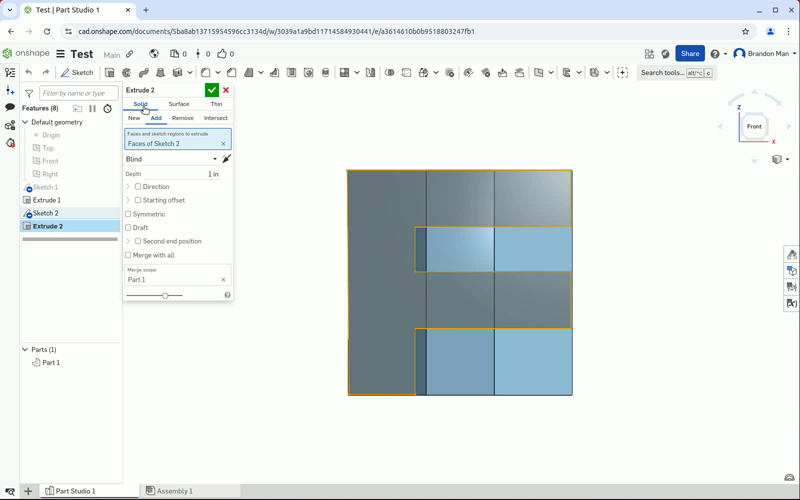
click(143, 106)
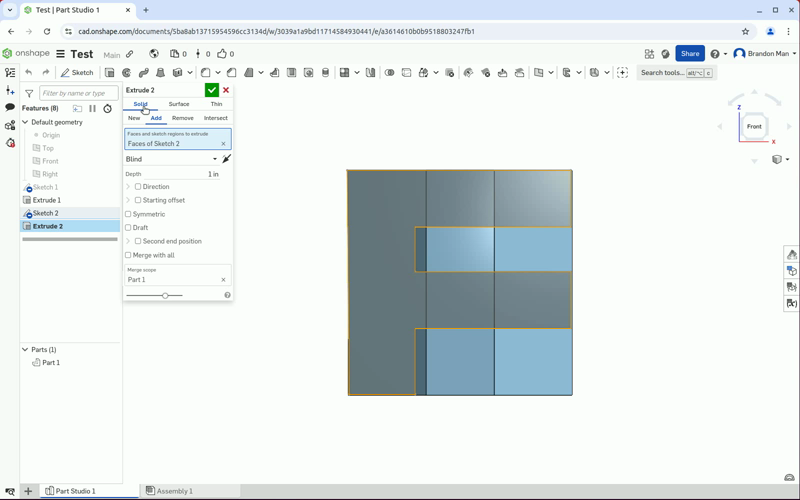
mouse_move(219, 120)
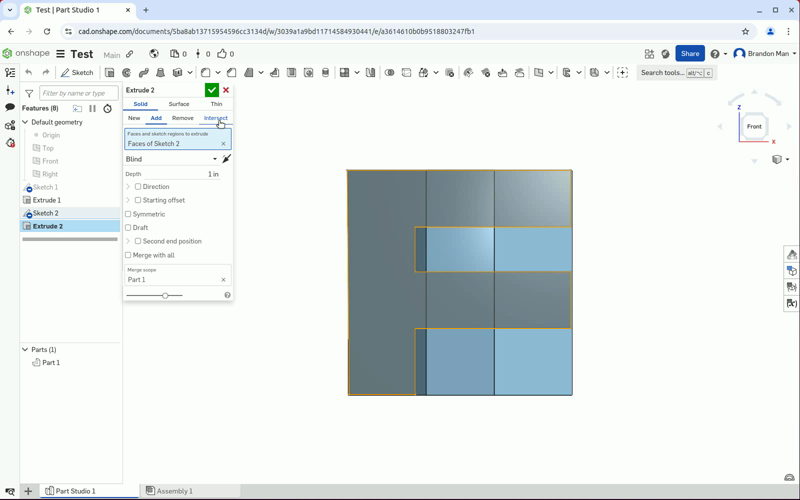
click(219, 120)
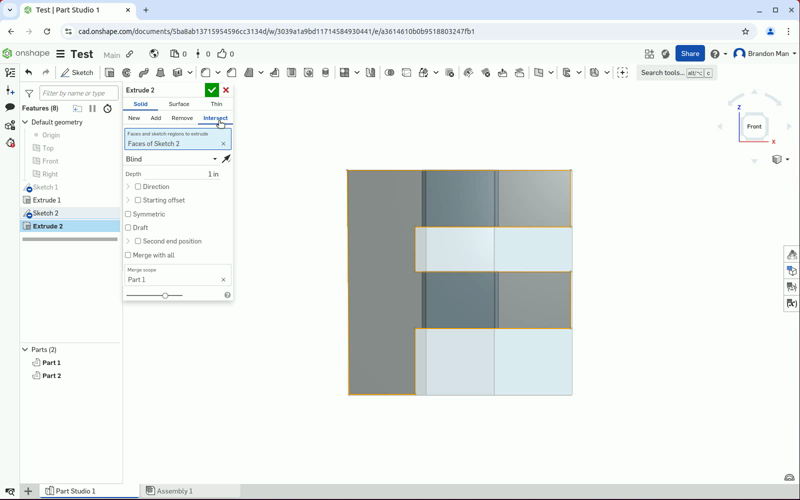
key(tab, 4)
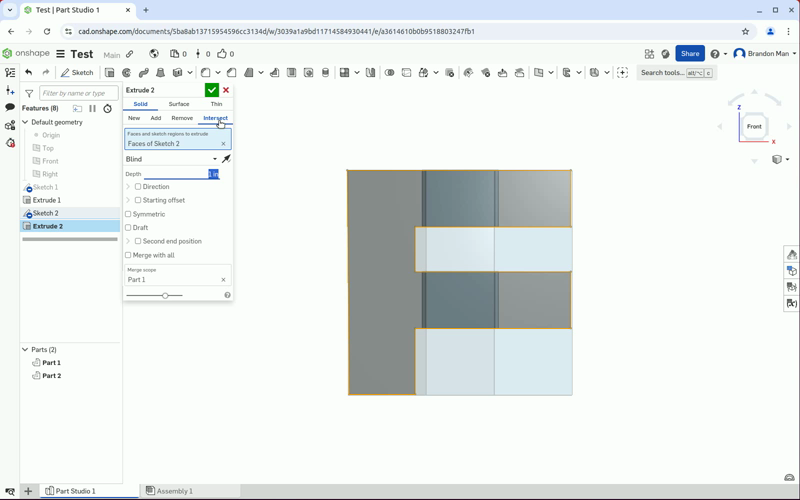
text(46.216)
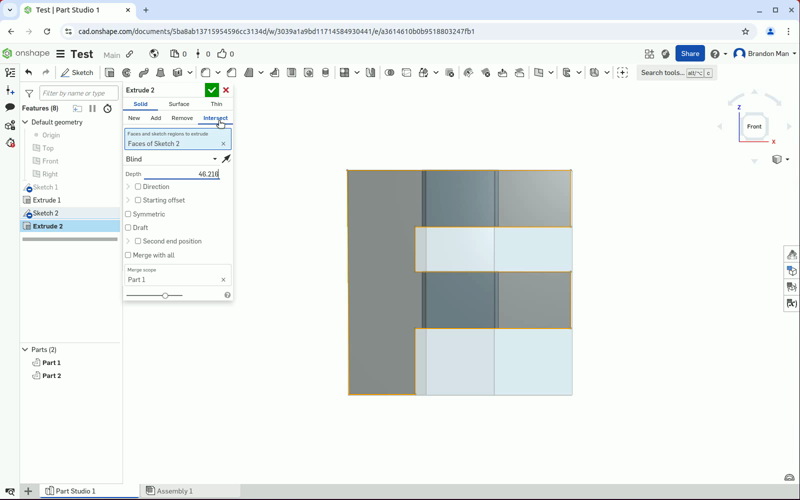
key(tab, 3)
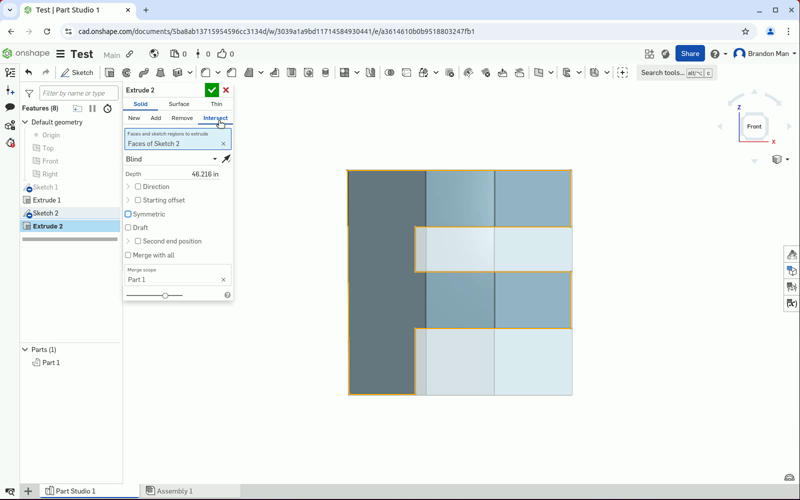
key(space)
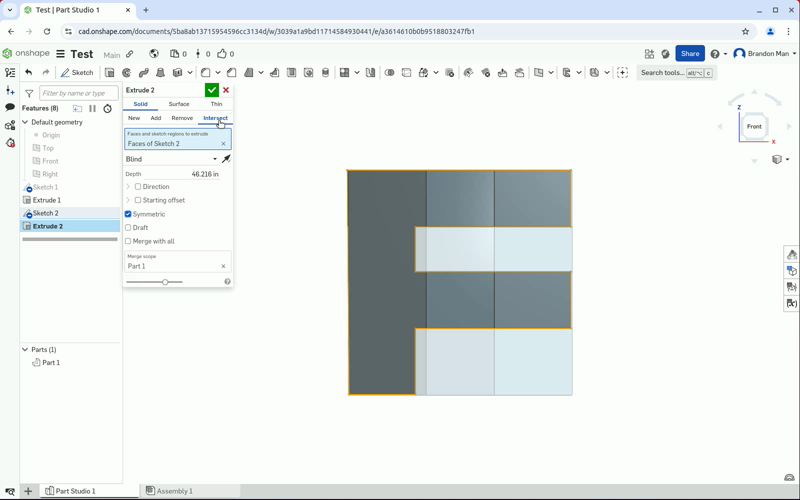
key(enter)
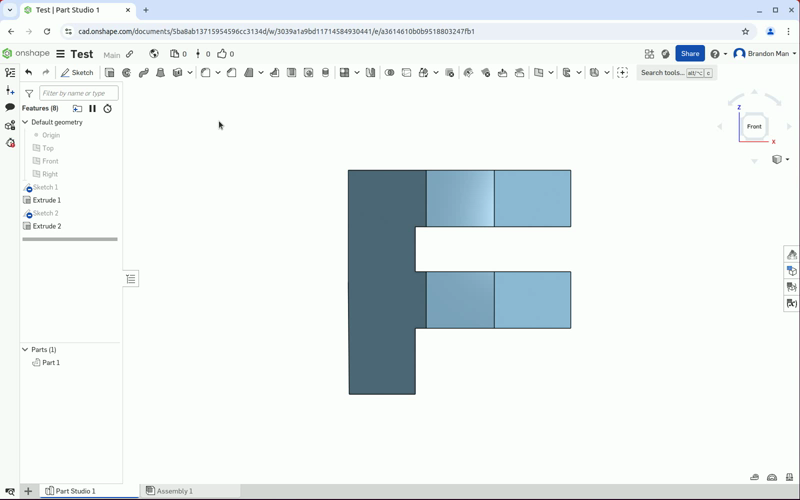
key(shift+h)
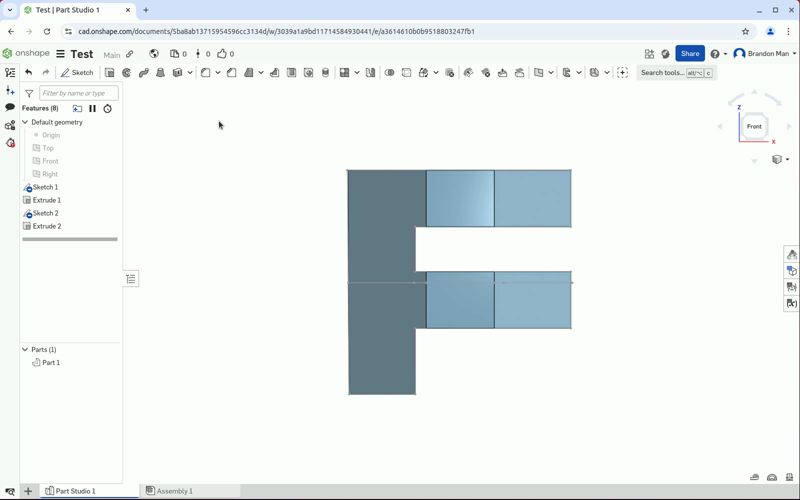
key(shift+h)
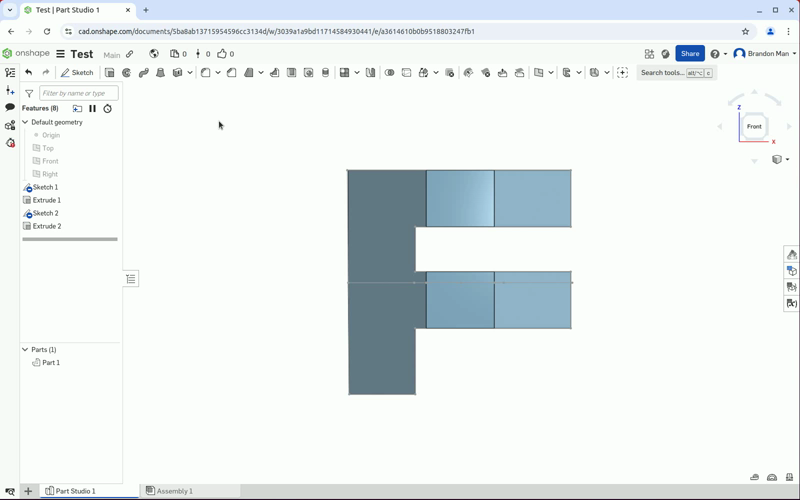
key(shift+7)
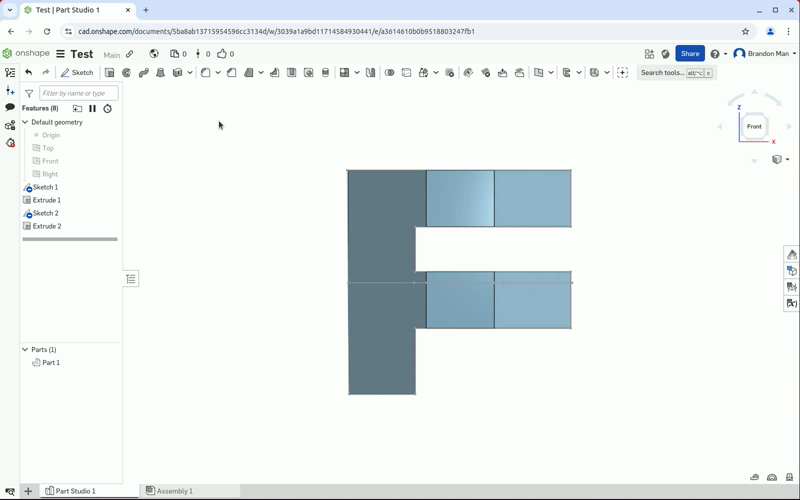
key(left, 2)
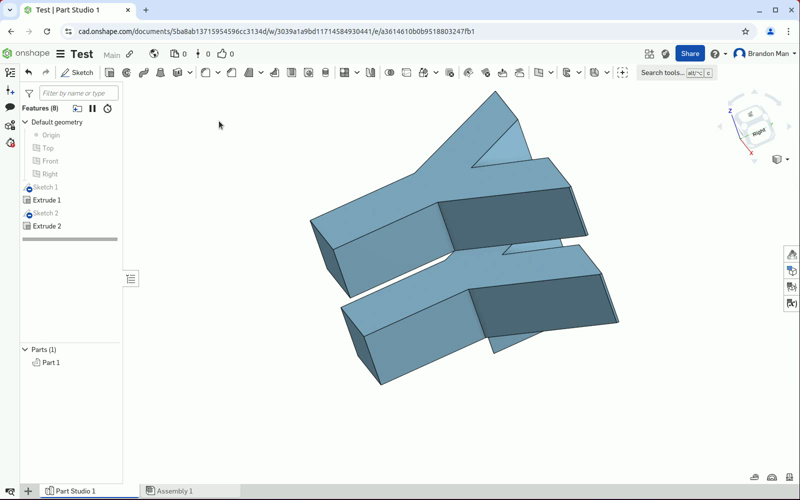
key(down, 2)
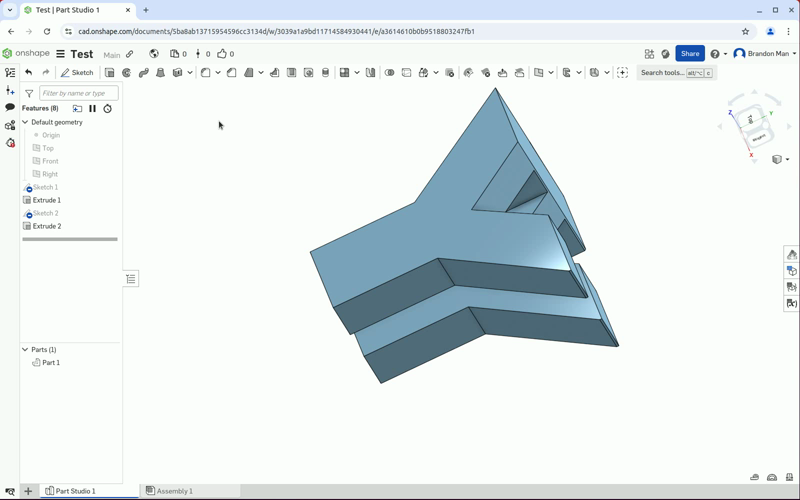
key(up, 2)
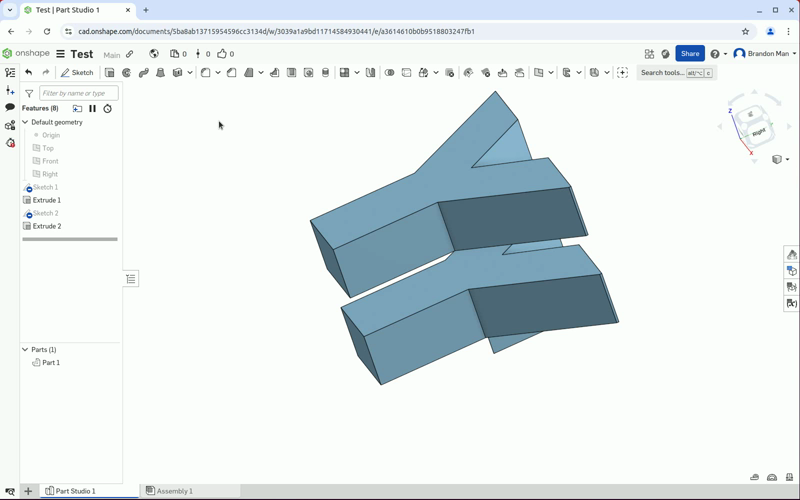
key(right, 2)
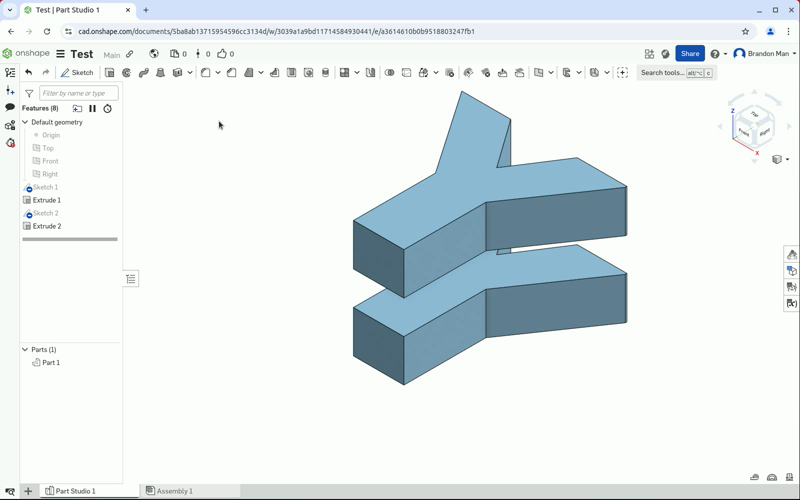
mouse_move(73, 189)
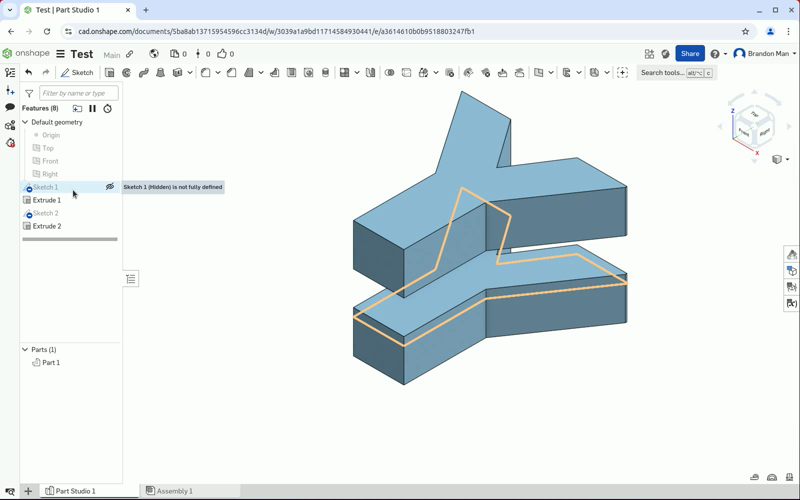
click(73, 189)